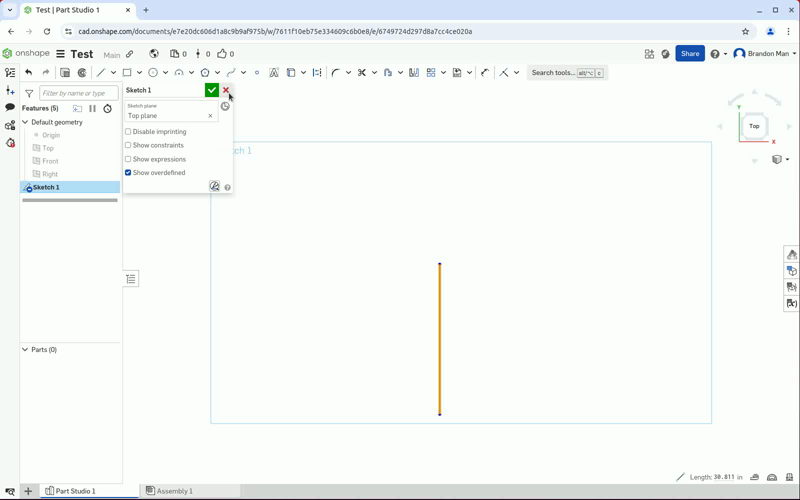
key(shift+h)
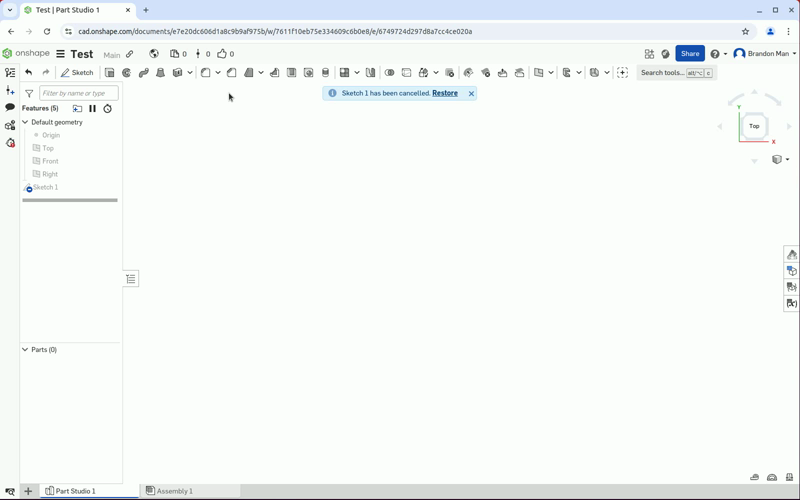
mouse_move(73, 352)
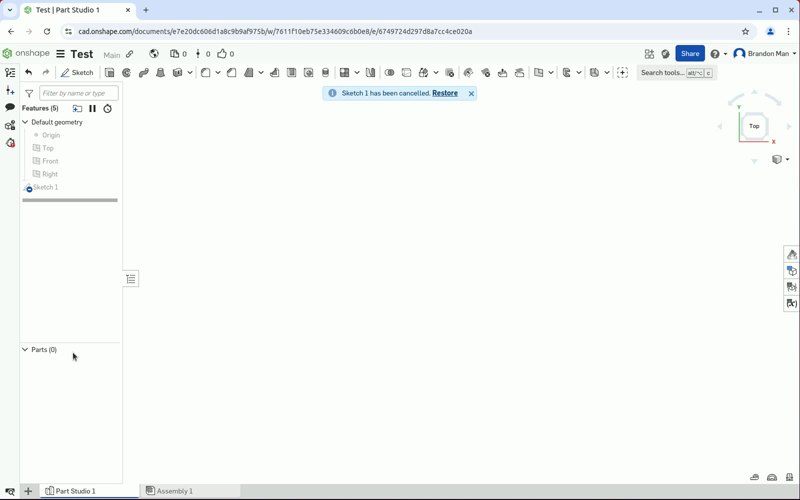
key(y)
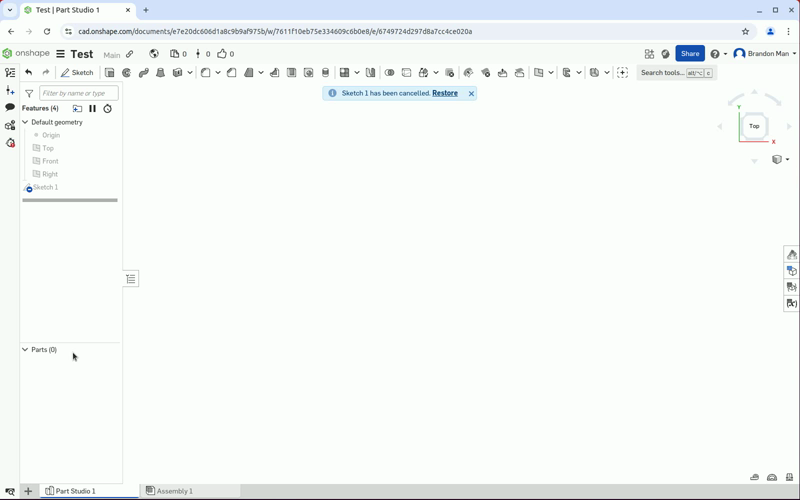
key(shift+p)
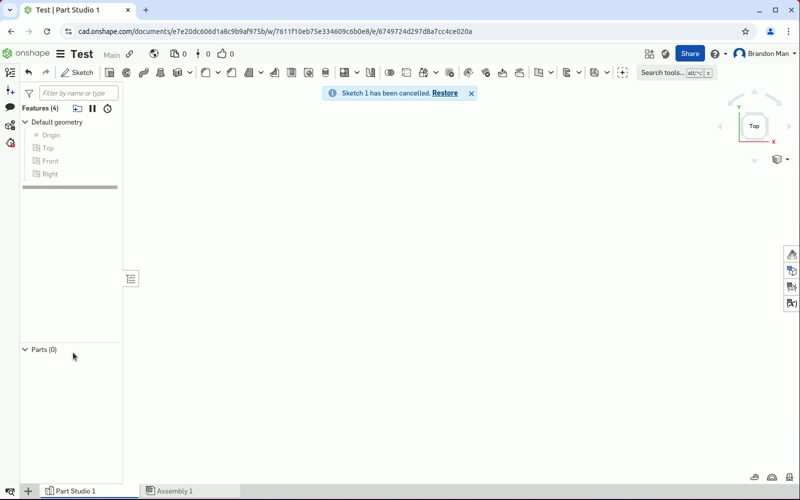
key(space)
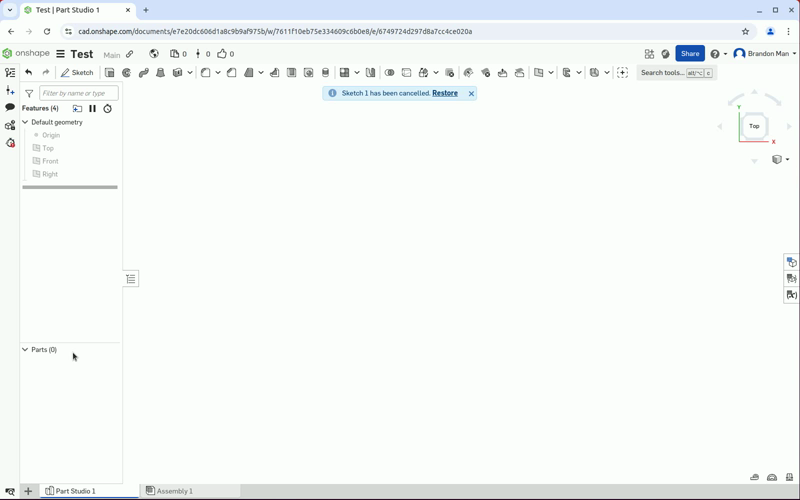
key_down(shift)
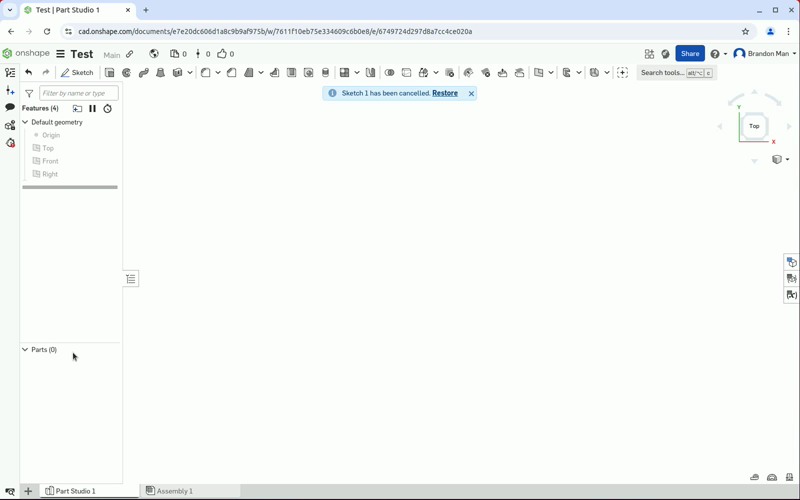
key(up)
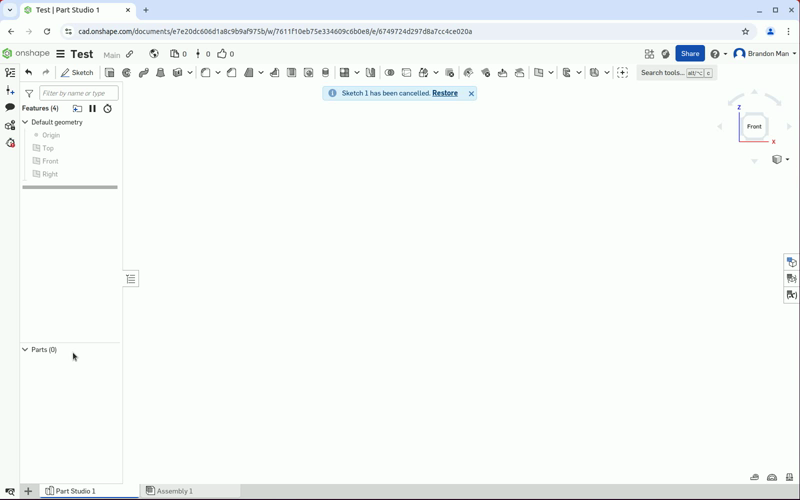
key_up(shift)
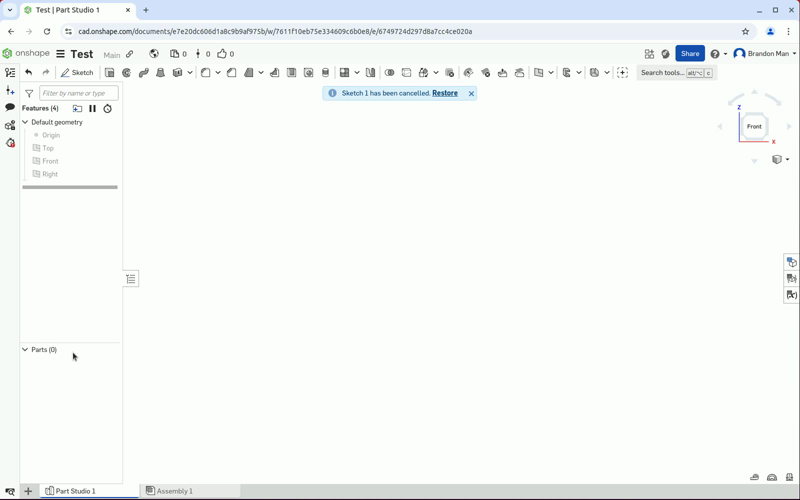
mouse_move(73, 352)
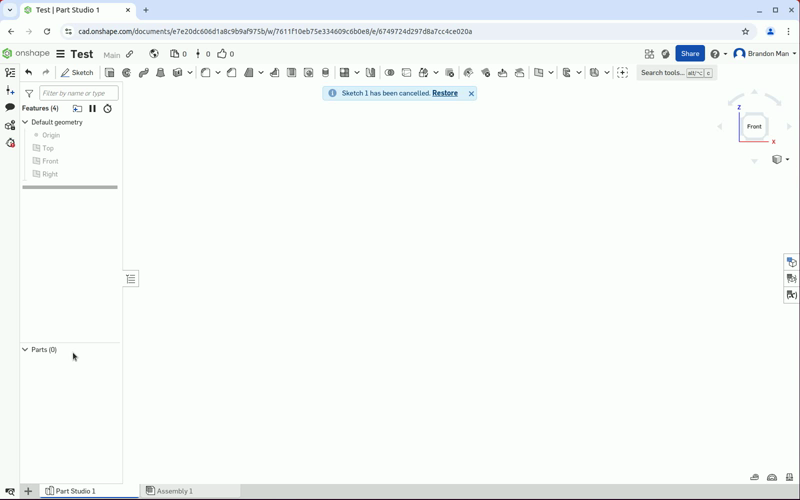
key(shift+y)
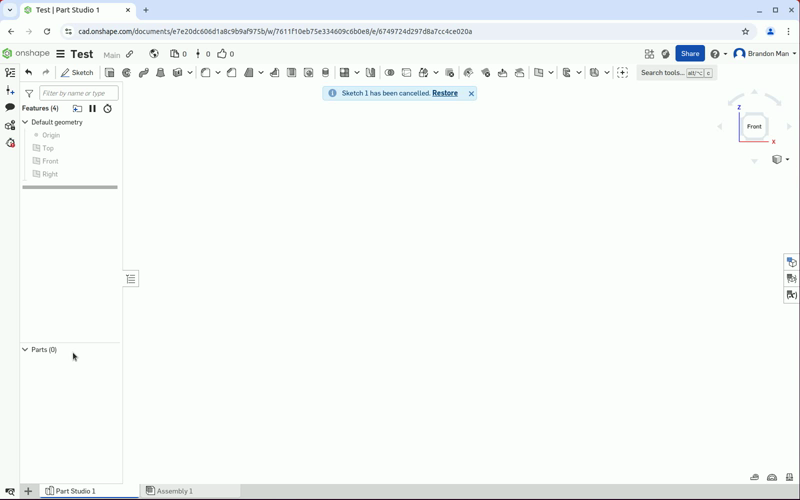
key(shift+s)
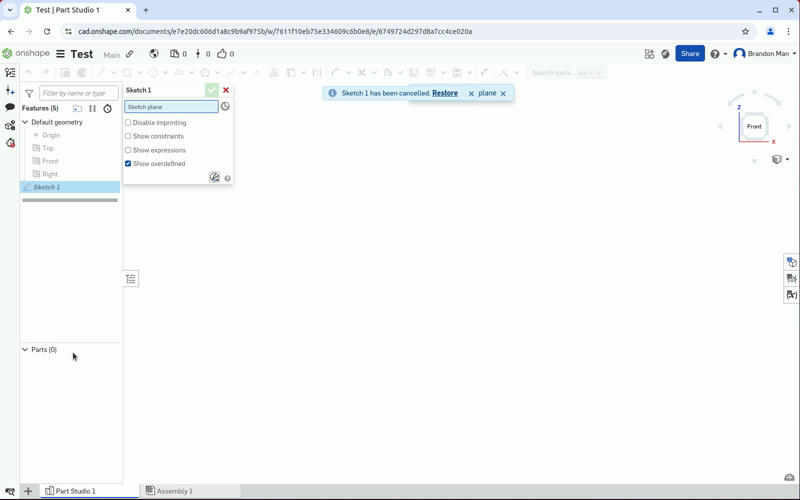
mouse_move(73, 163)
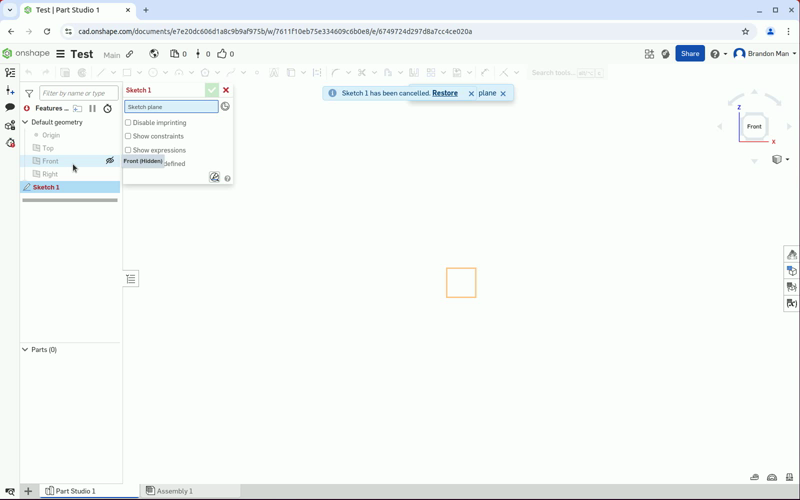
click(73, 163)
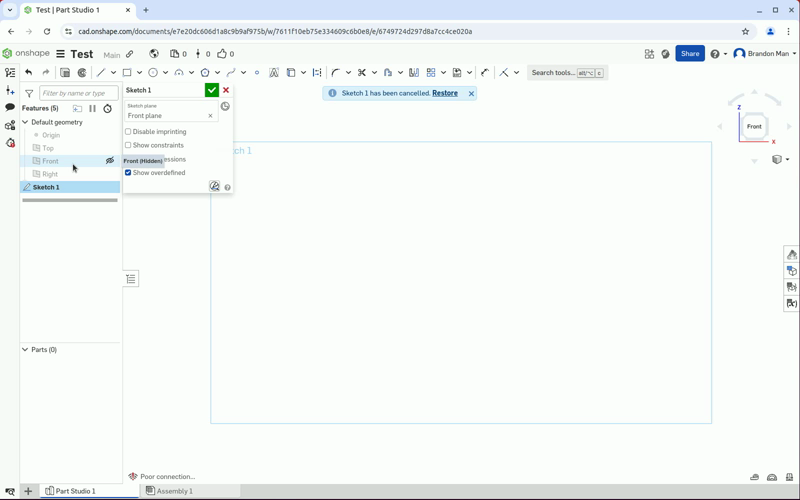
mouse_move(73, 352)
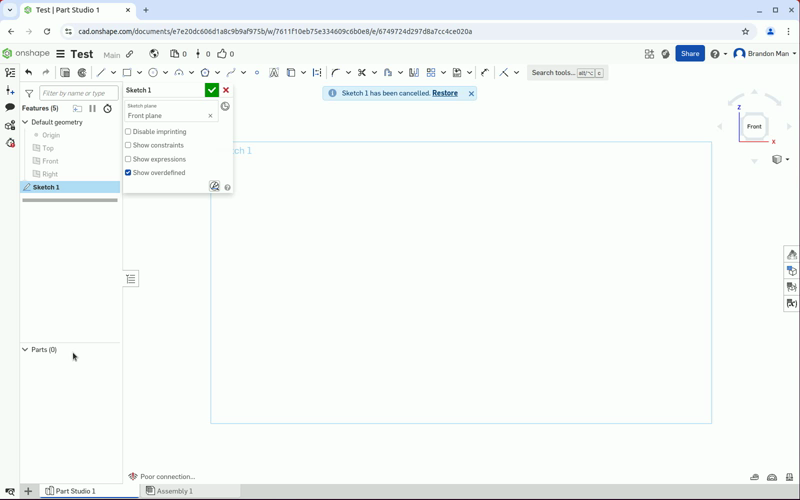
key(y)
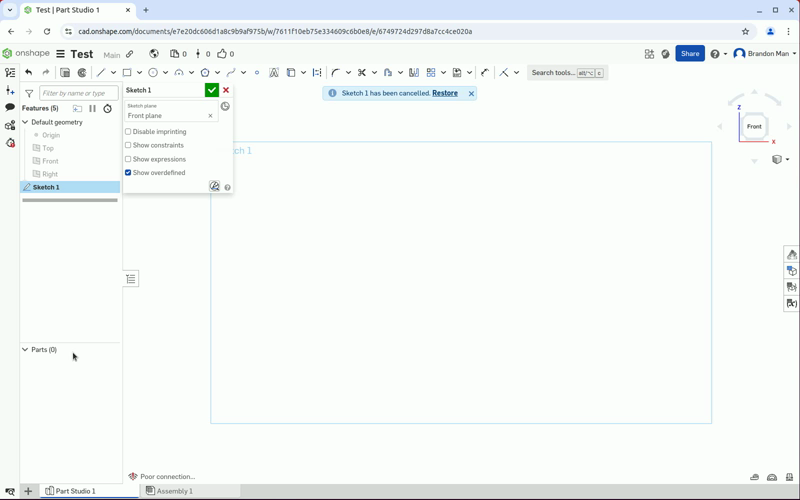
key(c)
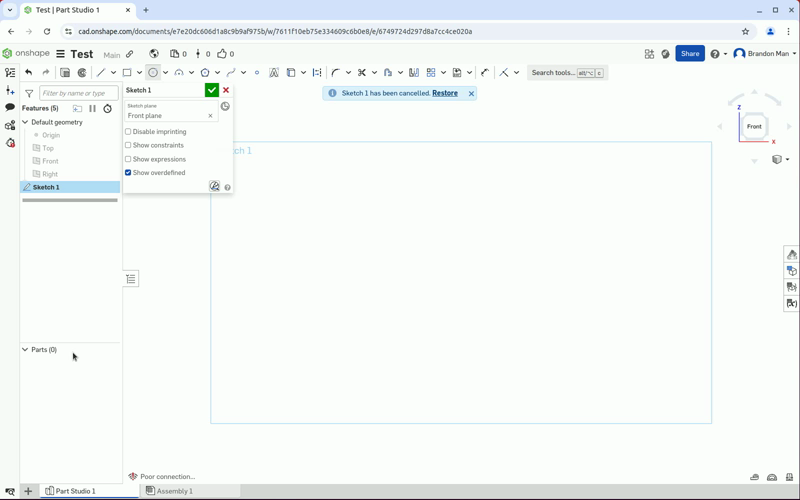
key_down(shift)
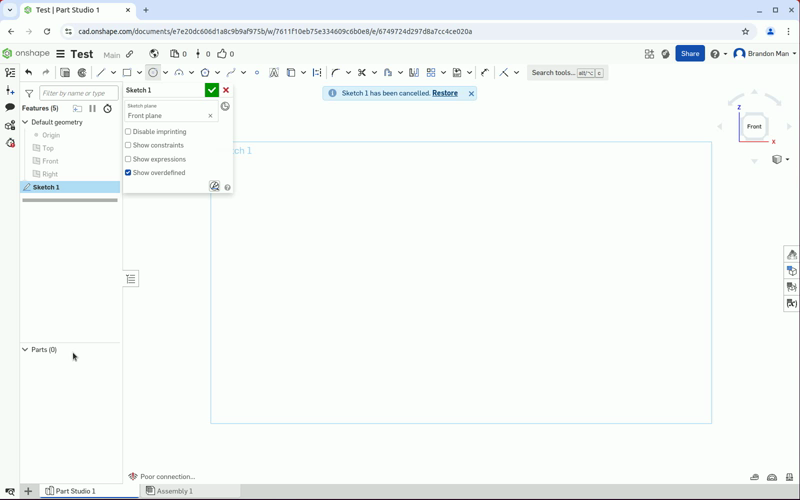
mouse_move(461, 282)
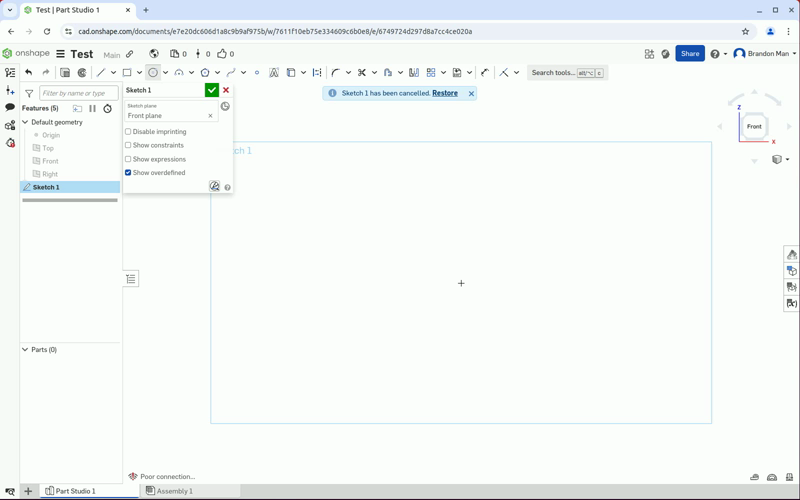
click(461, 282)
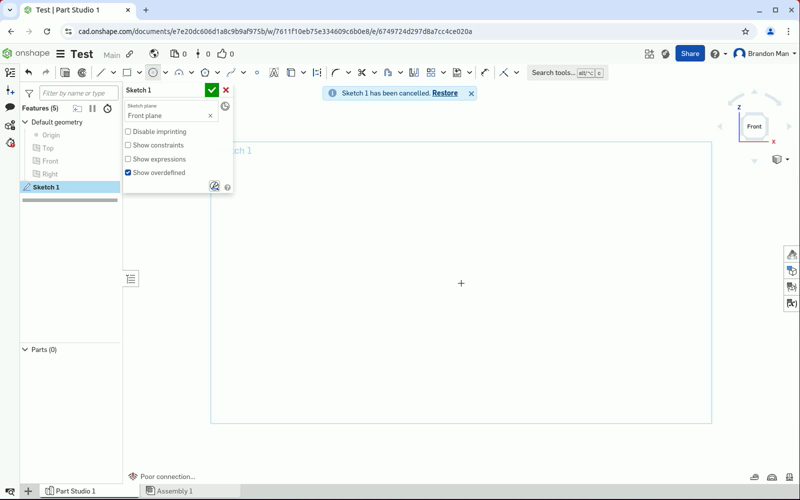
key_up(shift)
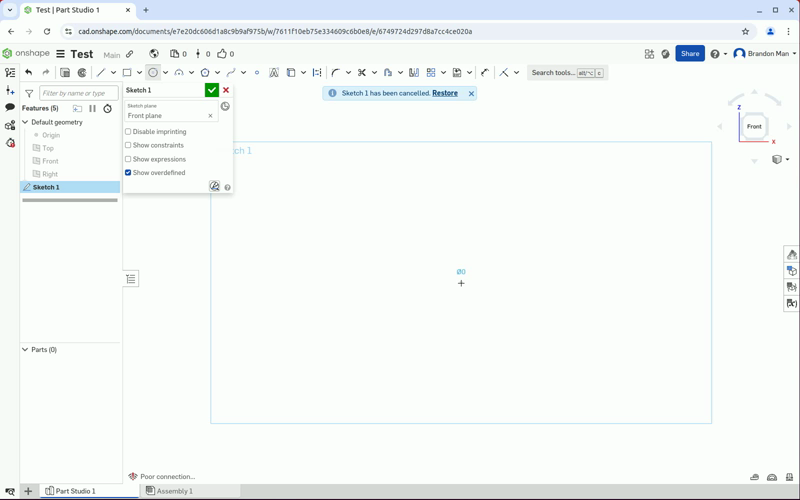
mouse_move(497, 282)
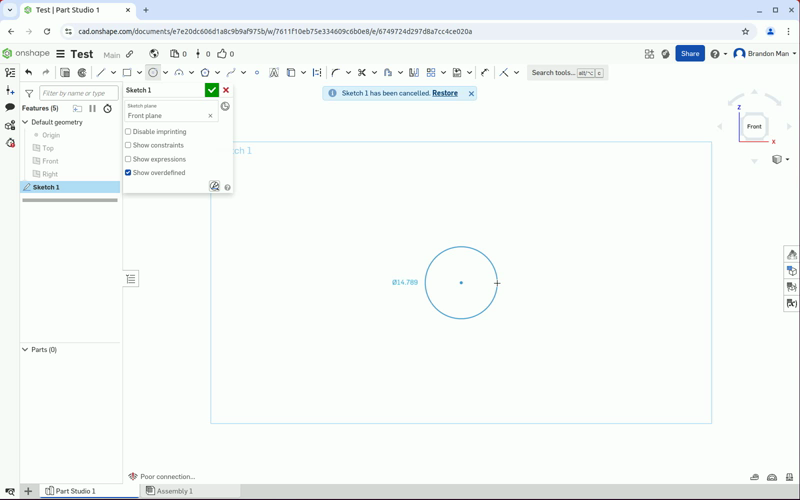
click(497, 282)
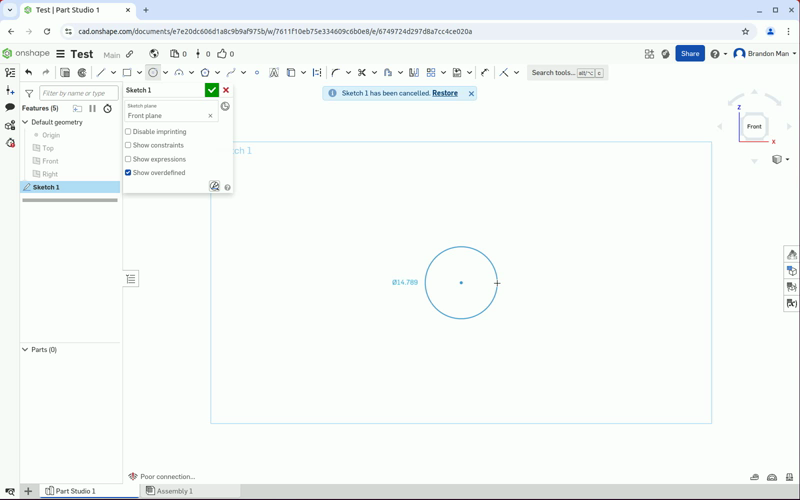
key(esc)
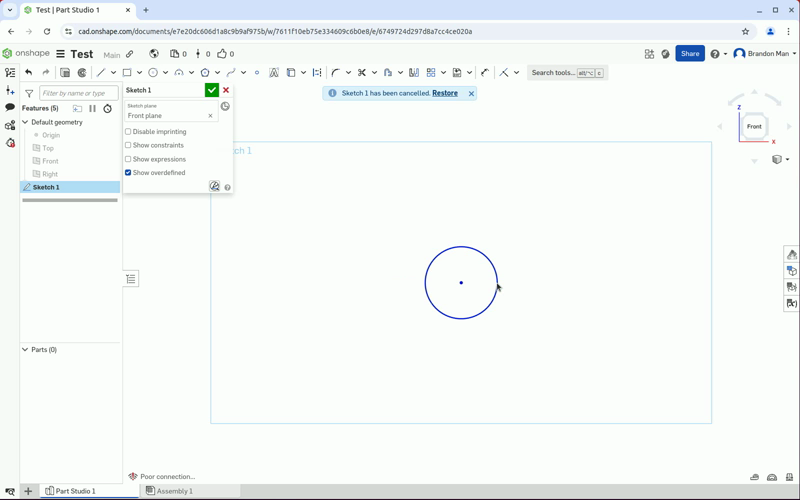
key(c)
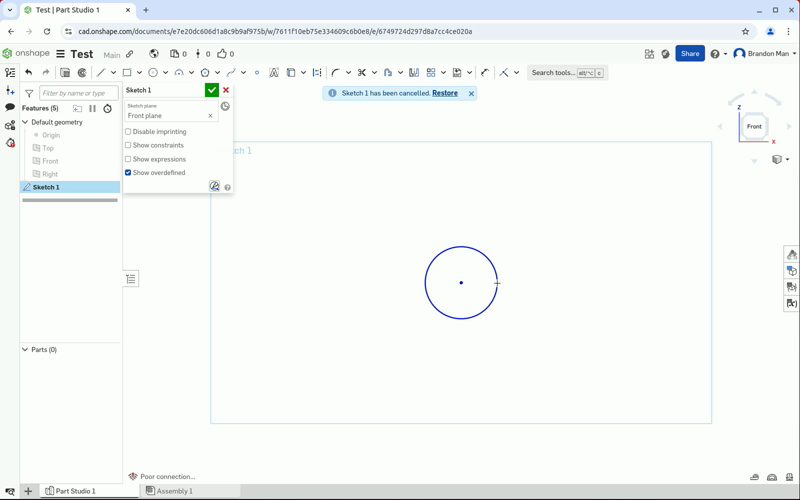
key_down(shift)
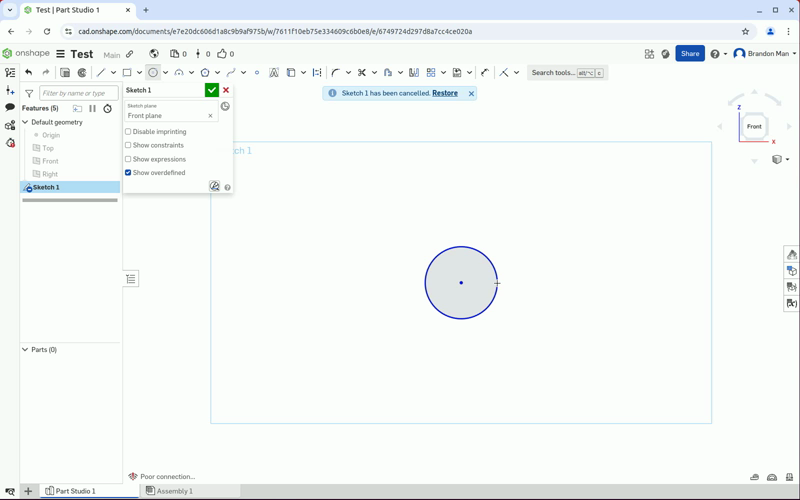
mouse_move(461, 282)
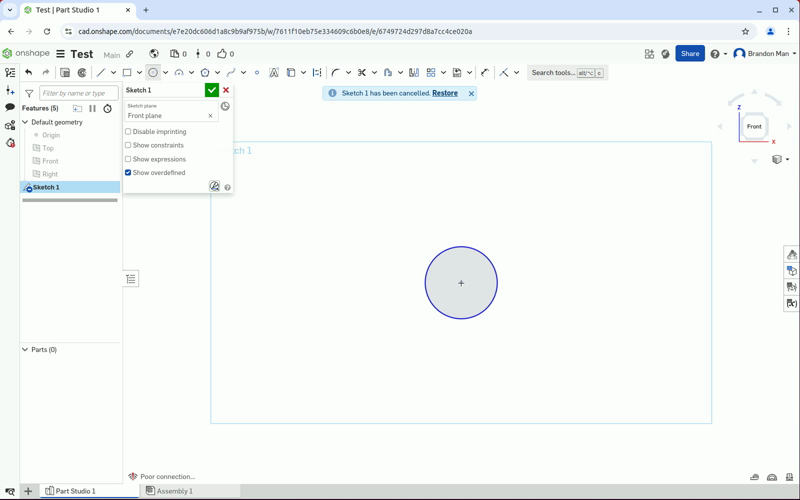
click(461, 282)
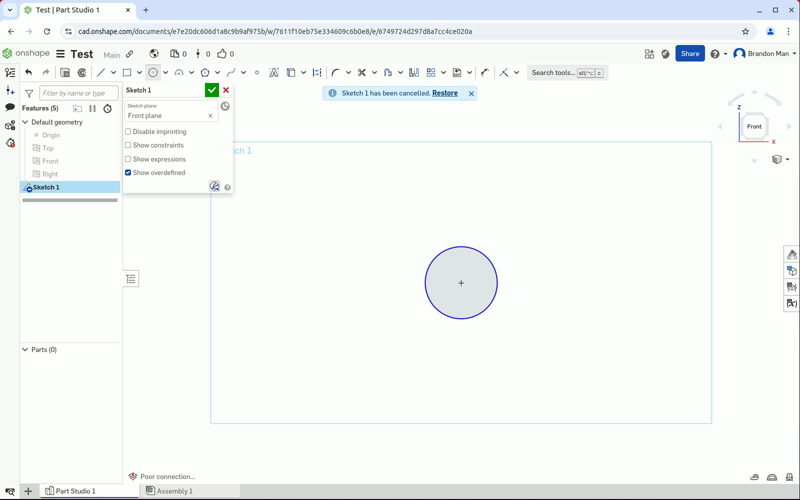
key_up(shift)
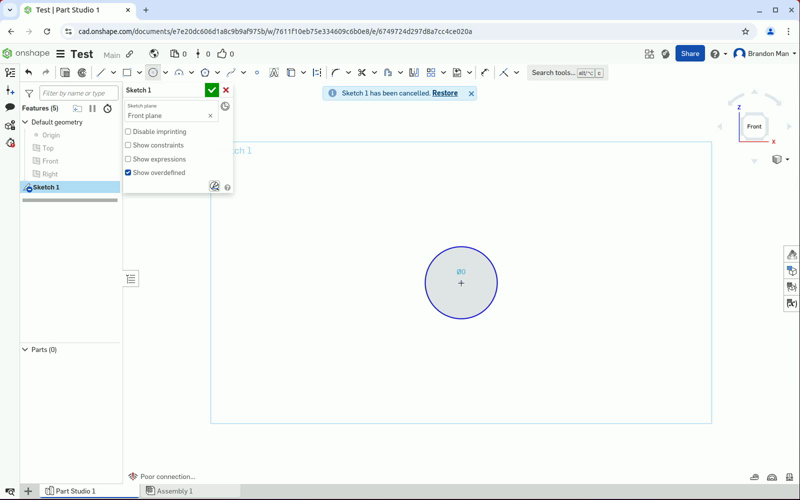
mouse_move(479, 282)
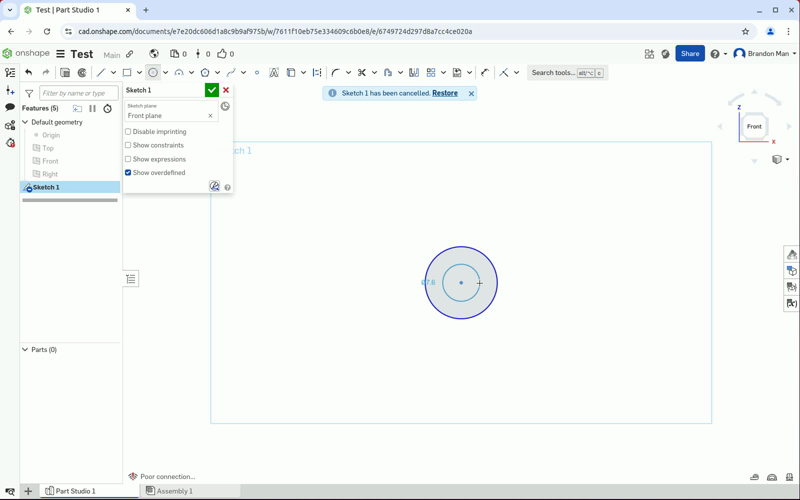
click(479, 282)
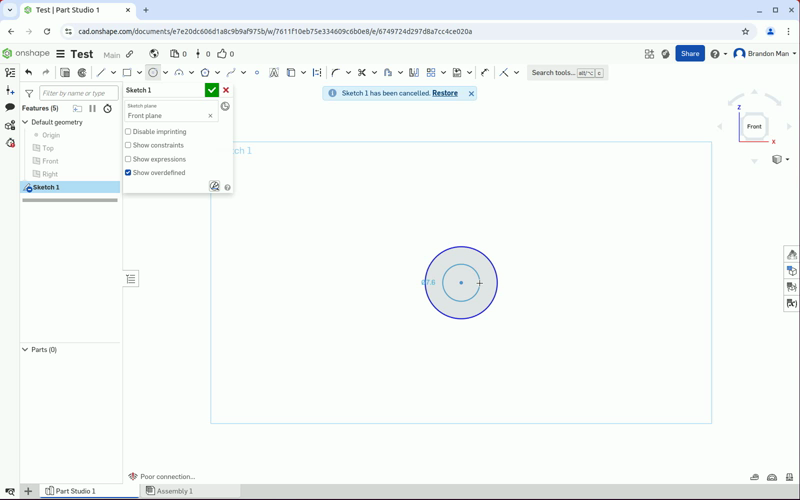
key(esc)
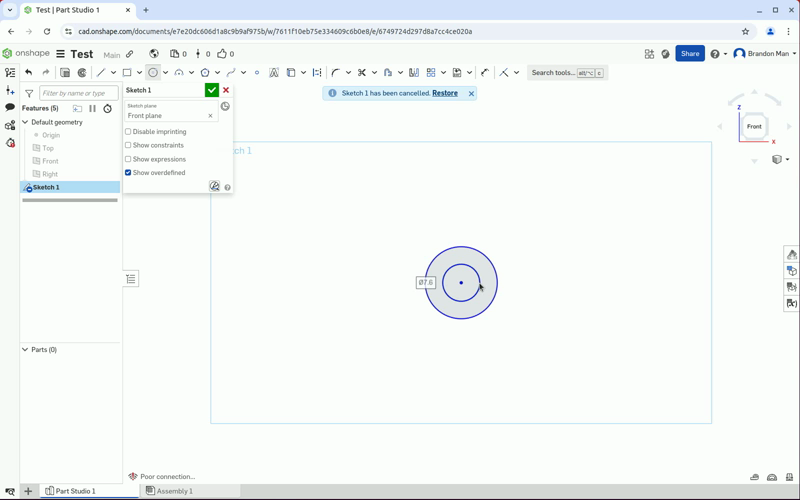
mouse_move(471, 255)
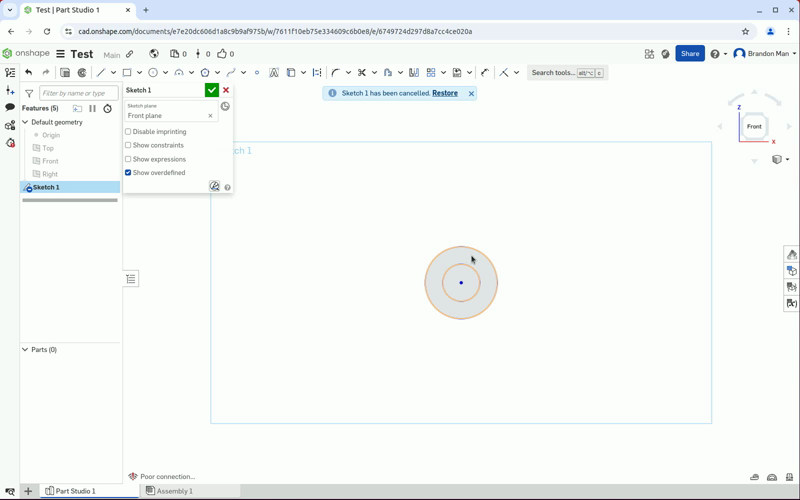
click(471, 255)
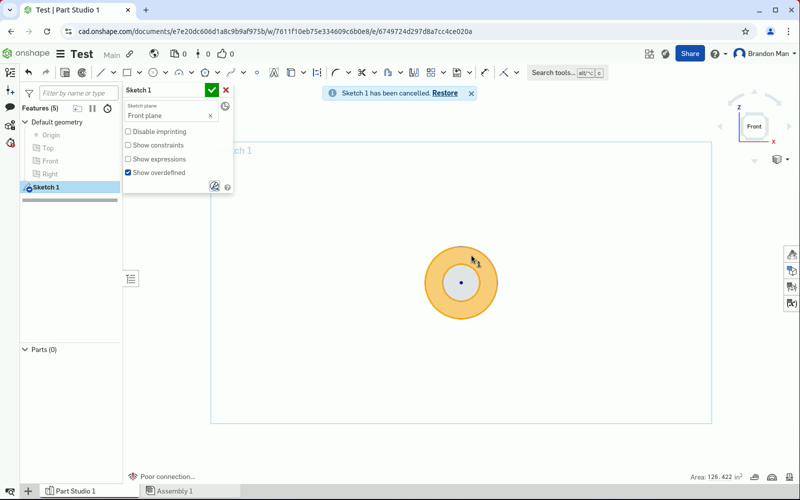
mouse_move(73, 352)
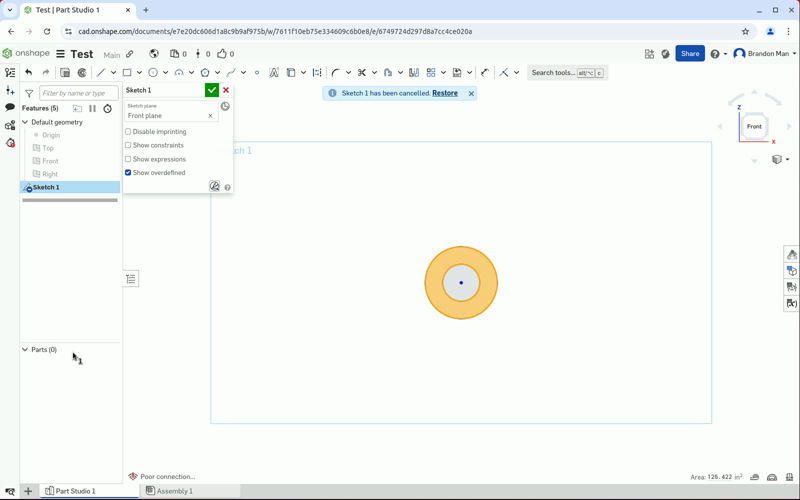
key(shift+y)
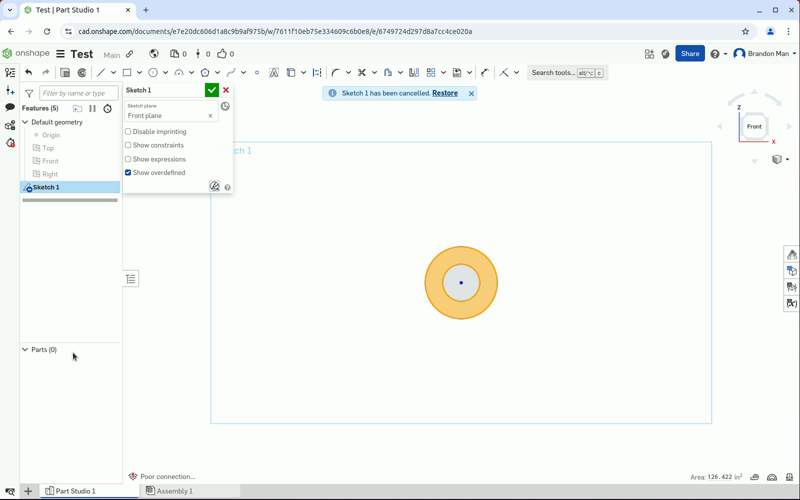
key(shift+e)
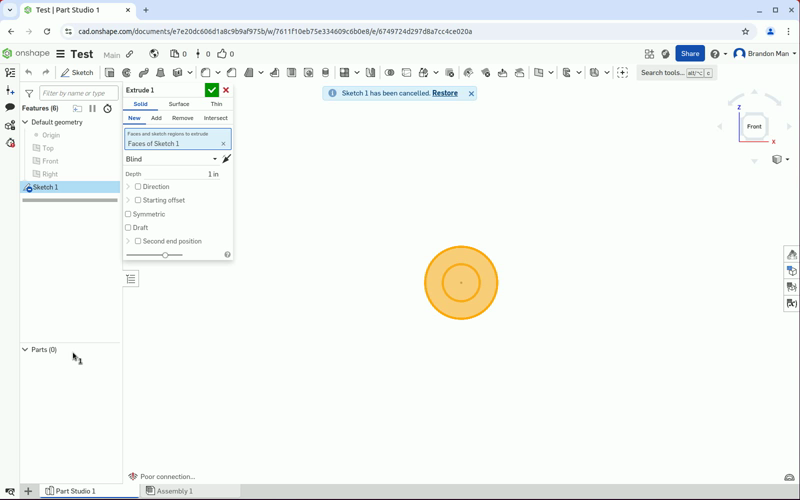
mouse_move(143, 106)
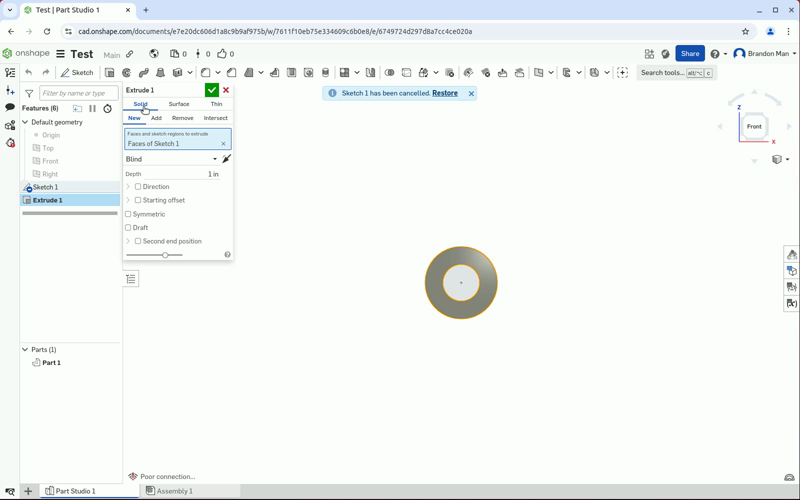
click(143, 106)
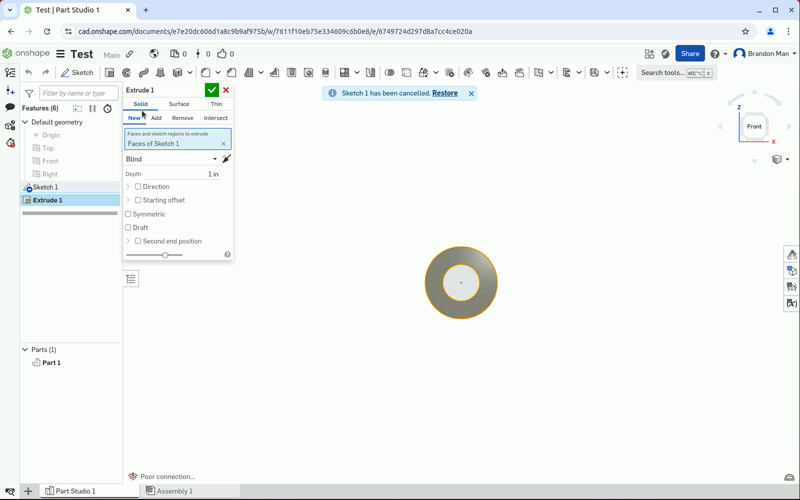
mouse_move(137, 120)
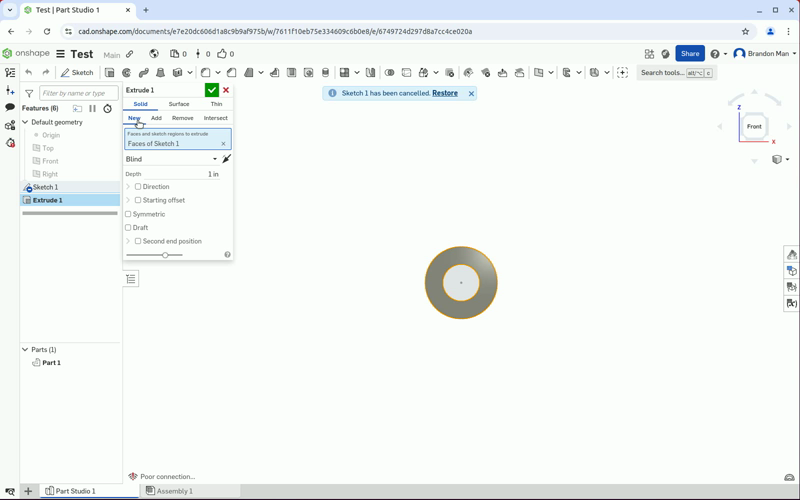
click(137, 120)
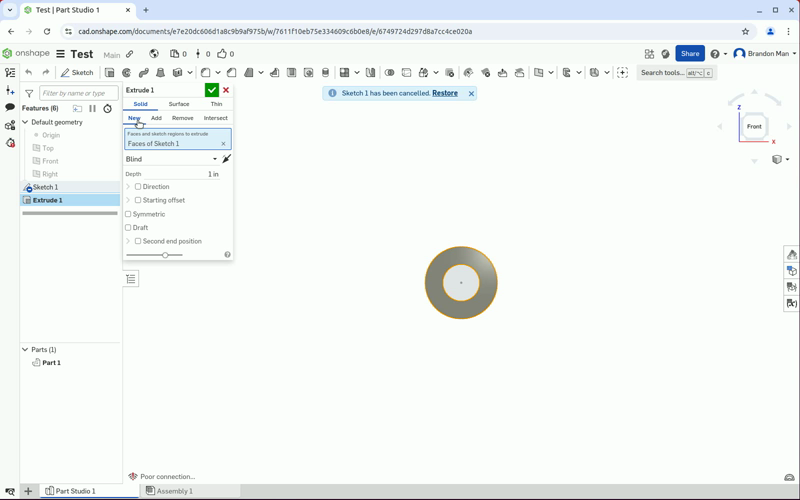
key(tab, 4)
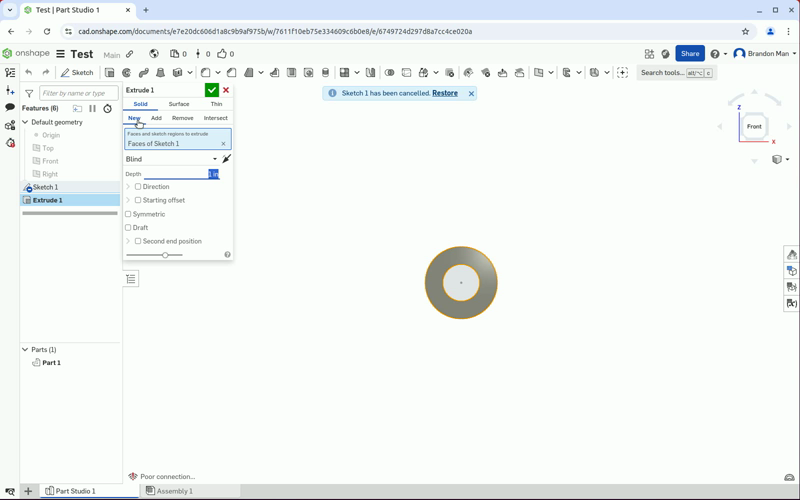
text(3.129)
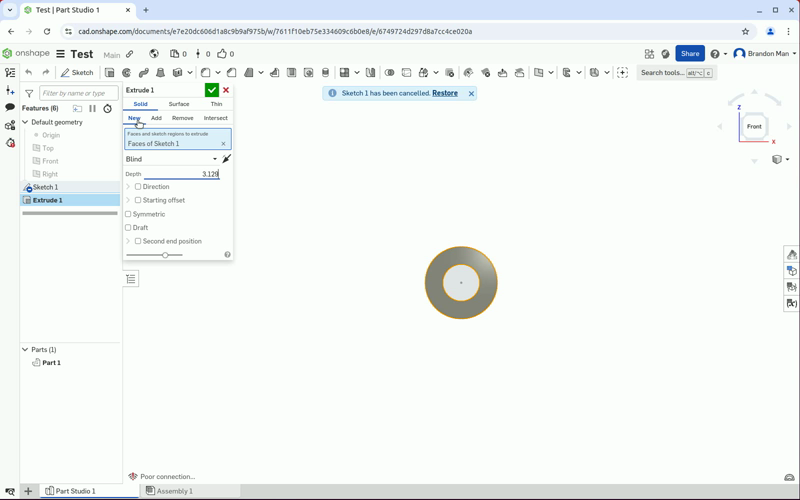
key(enter)
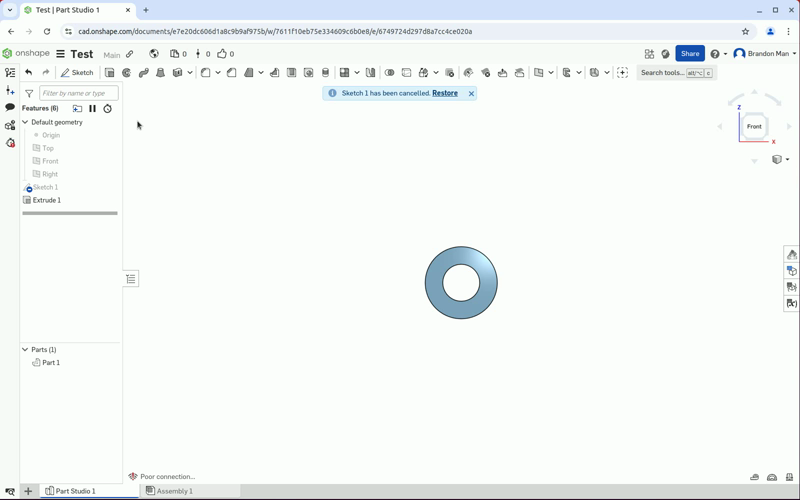
key(shift+h)
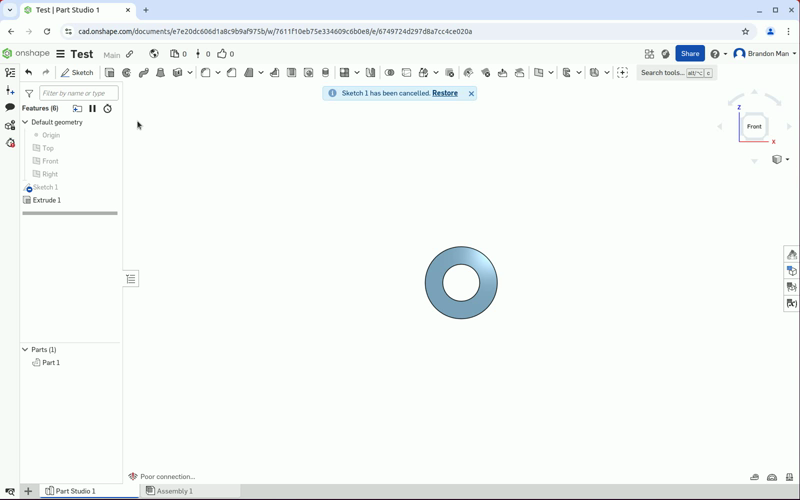
key(shift+h)
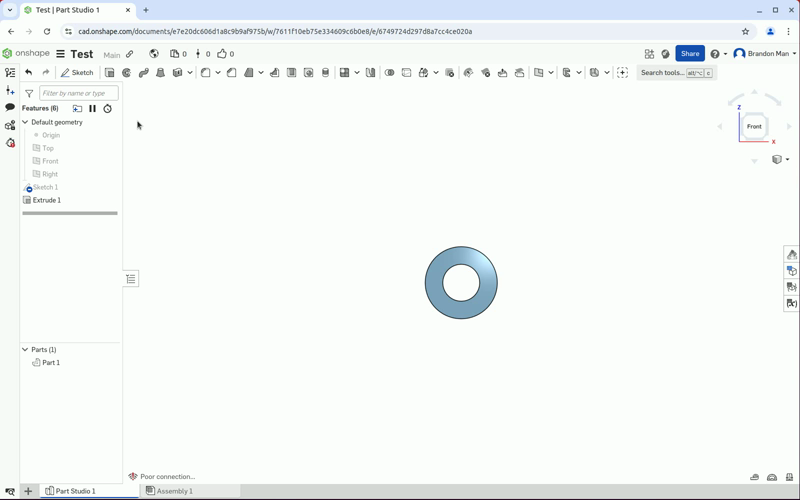
mouse_move(73, 189)
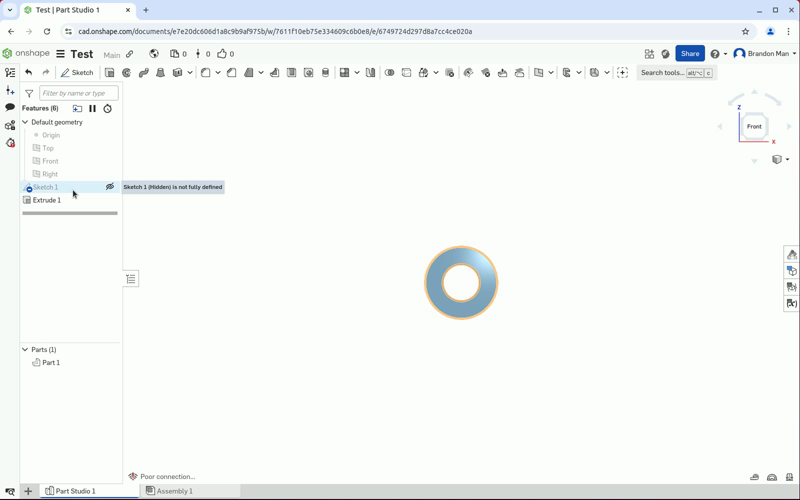
click(73, 189)
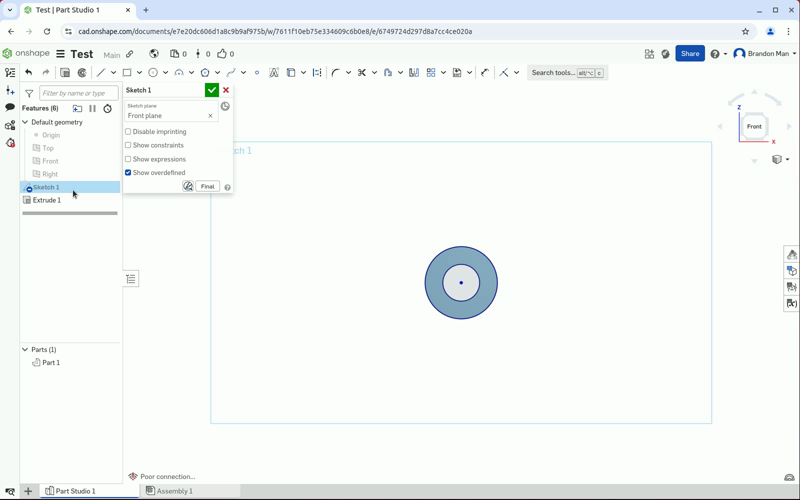
mouse_move(229, 92)
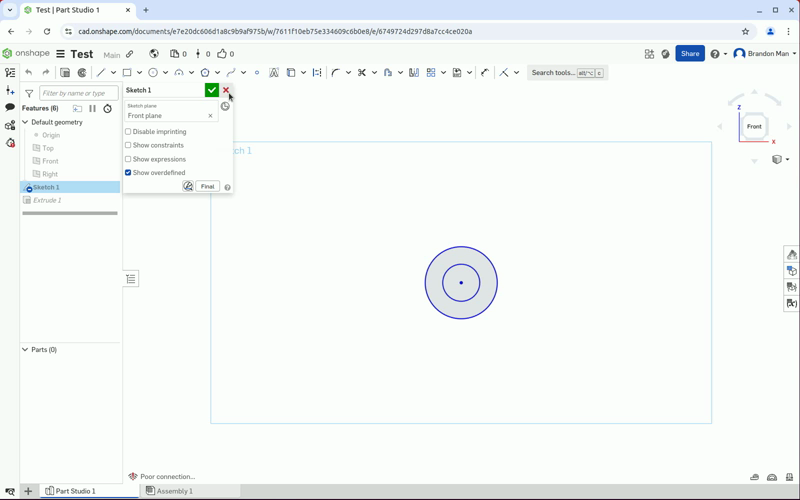
click(229, 92)
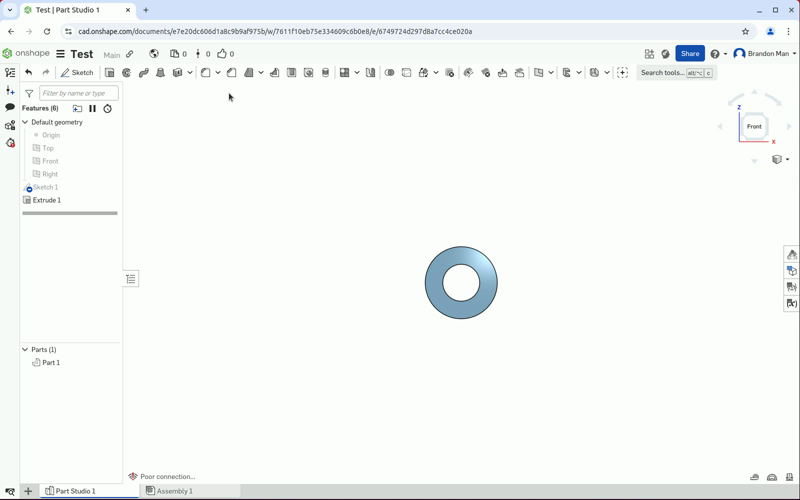
mouse_move(541, 75)
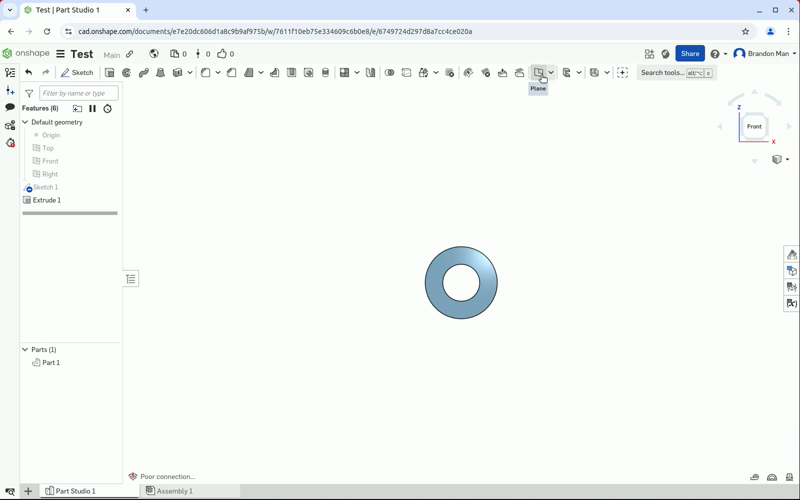
click(541, 75)
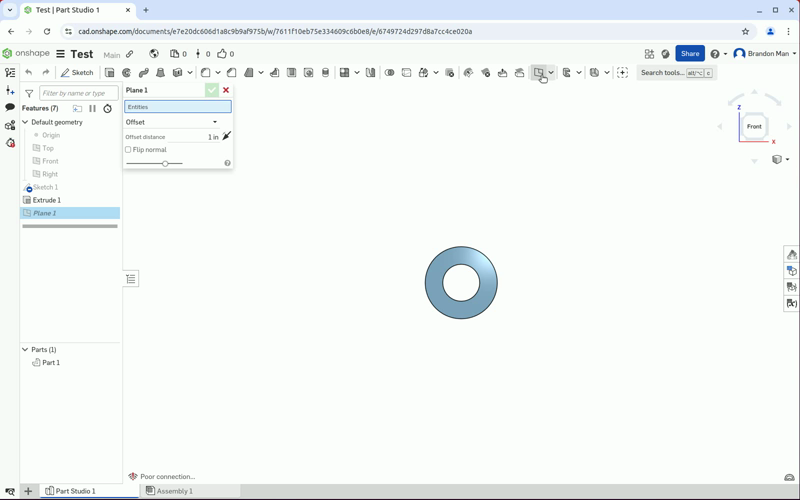
mouse_move(73, 163)
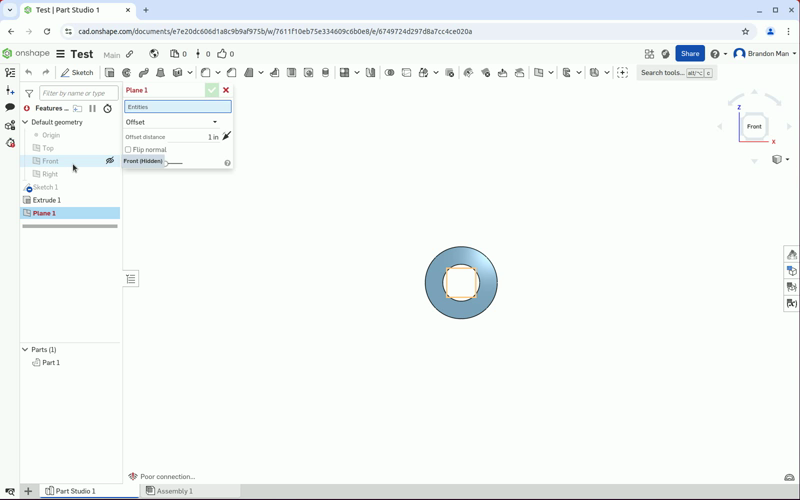
click(73, 163)
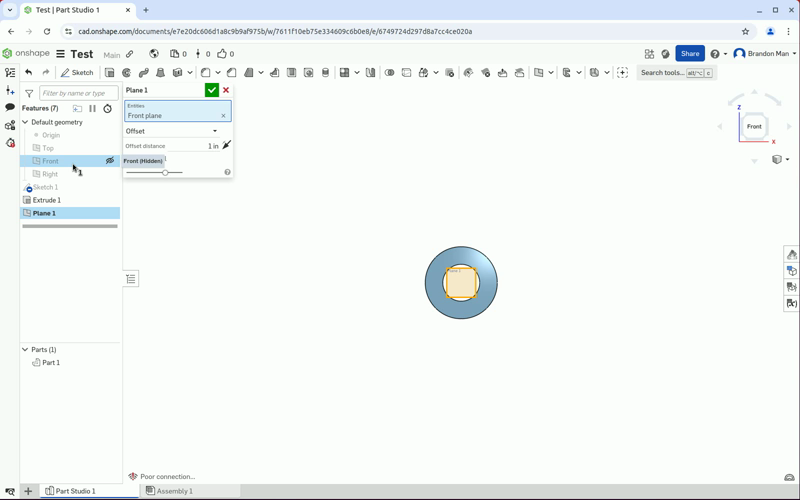
key(tab, 2)
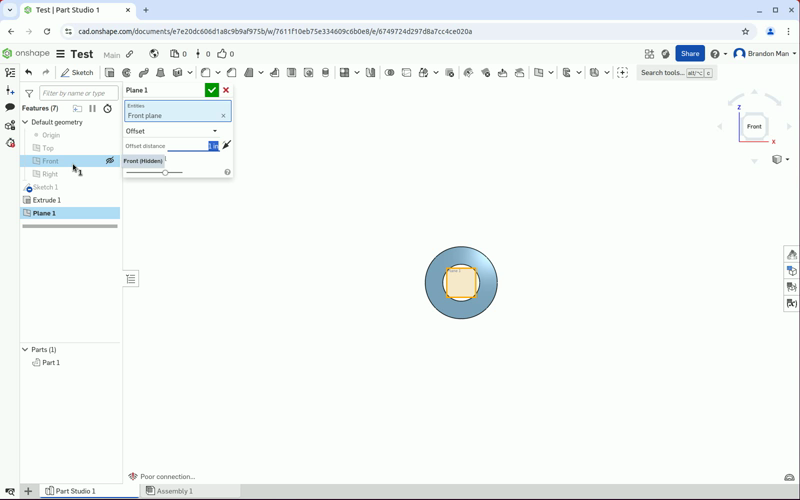
text(3.143)
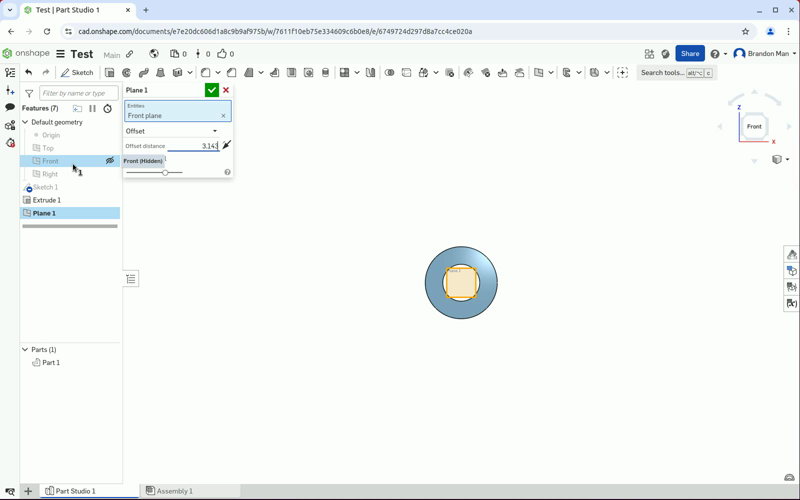
key(enter, 2)
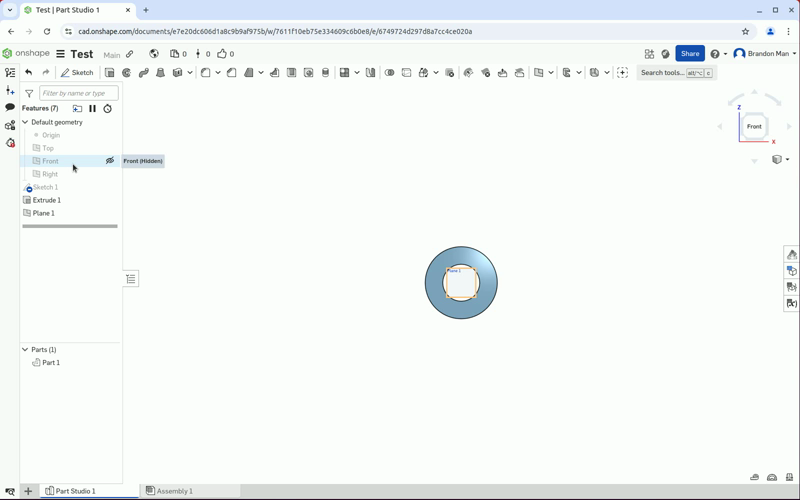
key(shift+s)
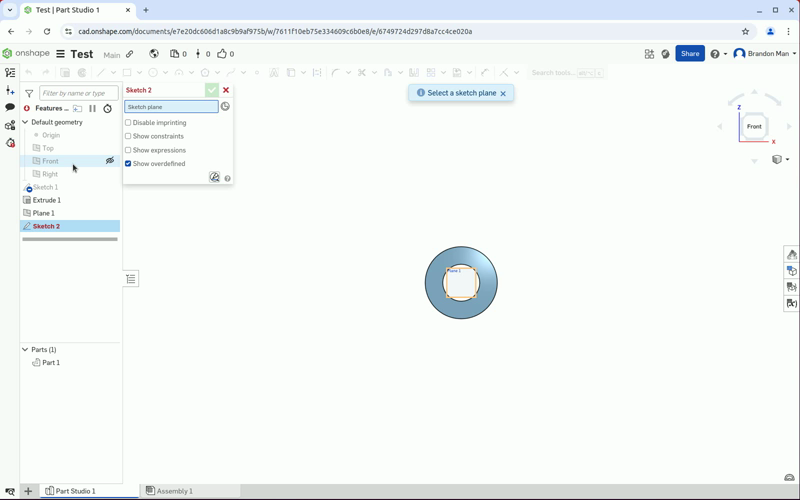
mouse_move(73, 215)
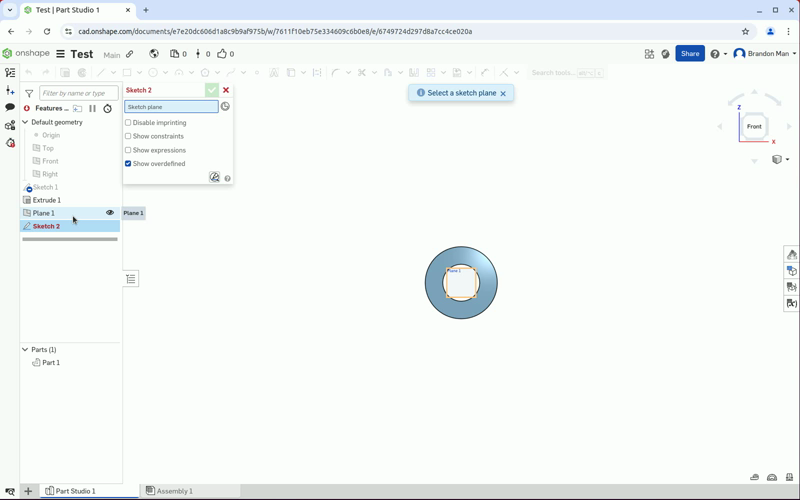
click(73, 215)
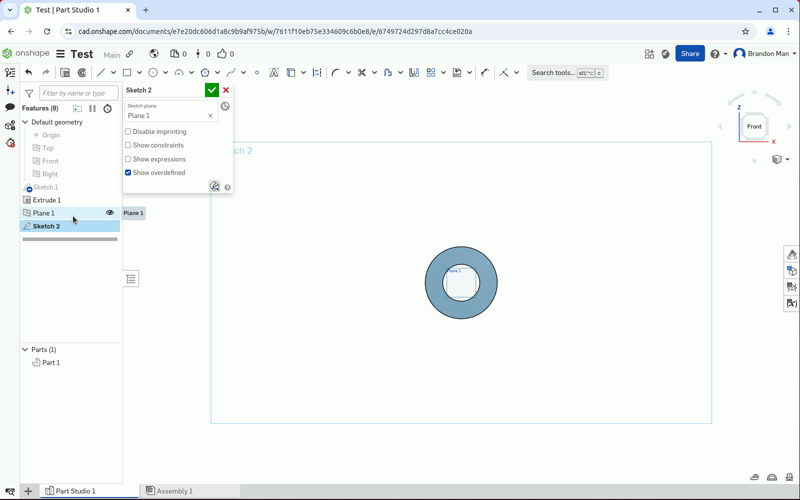
mouse_move(73, 352)
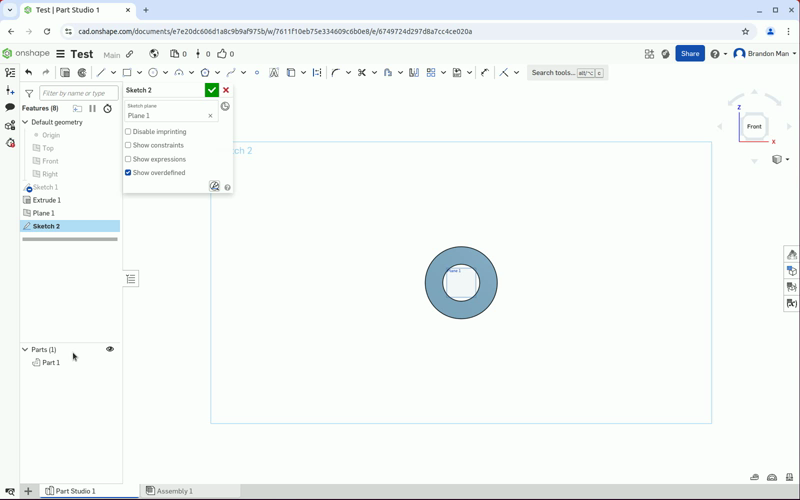
key(y)
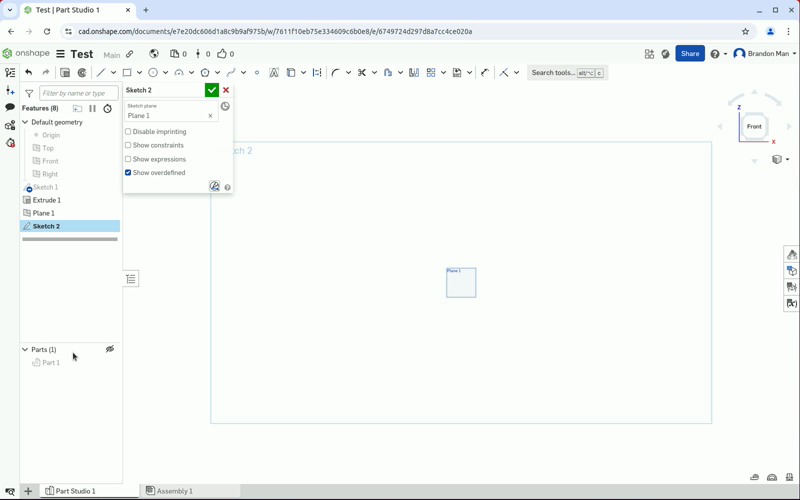
key(c)
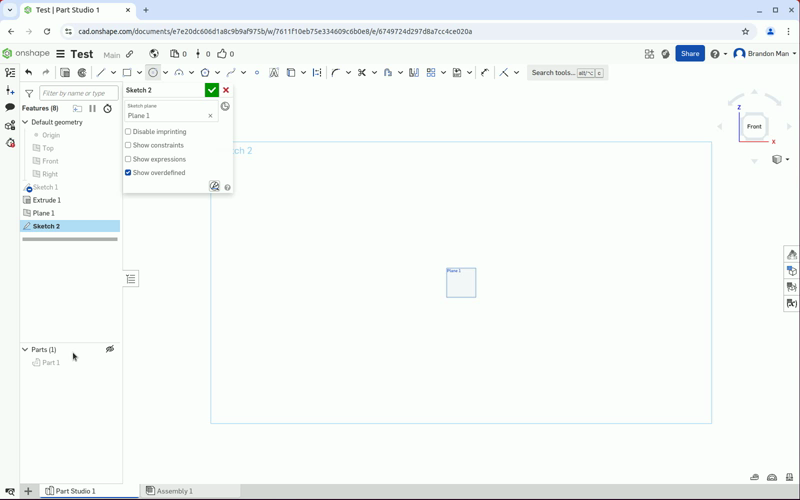
key_down(shift)
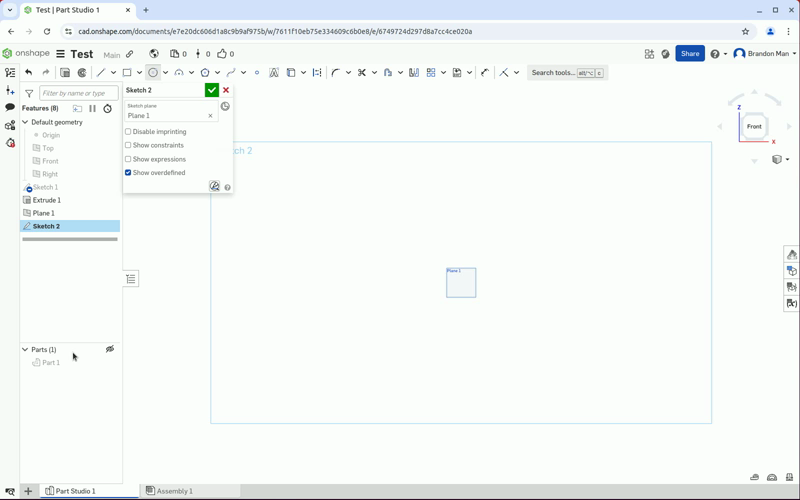
mouse_move(461, 282)
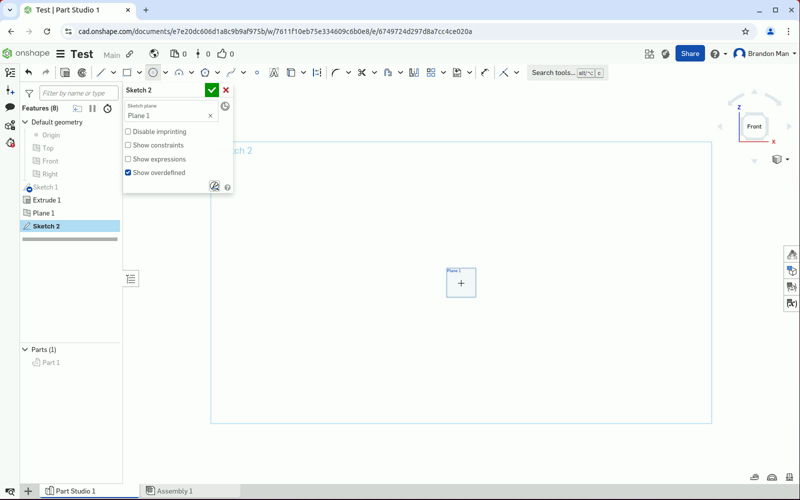
click(461, 282)
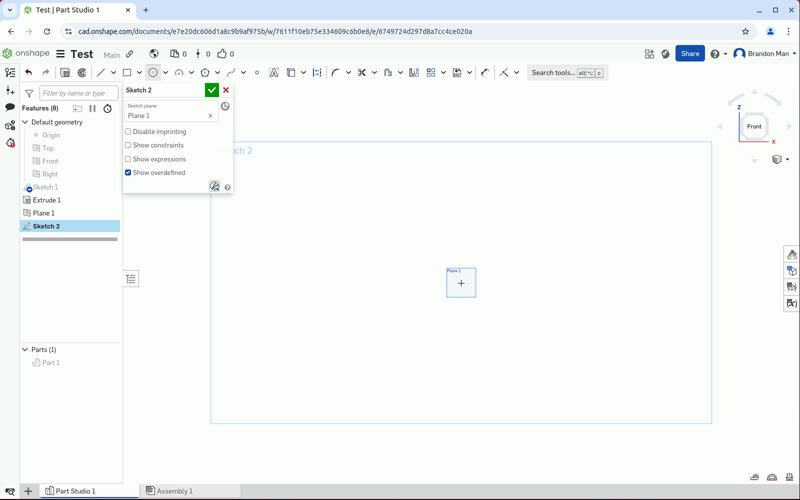
key_up(shift)
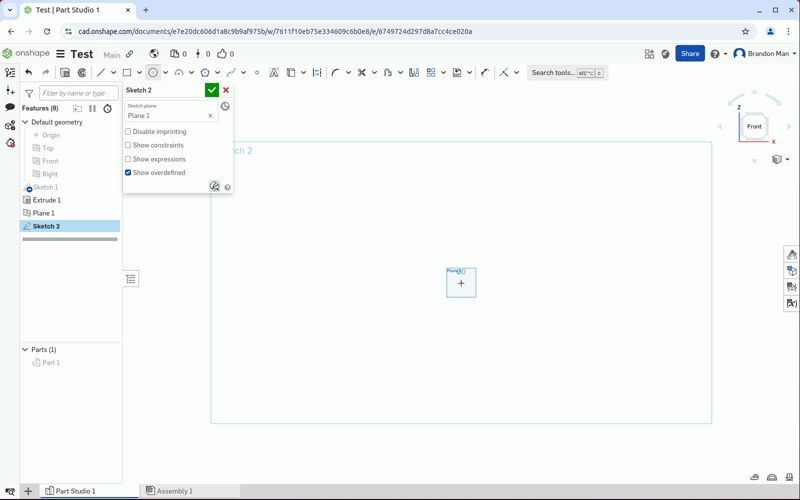
mouse_move(494, 282)
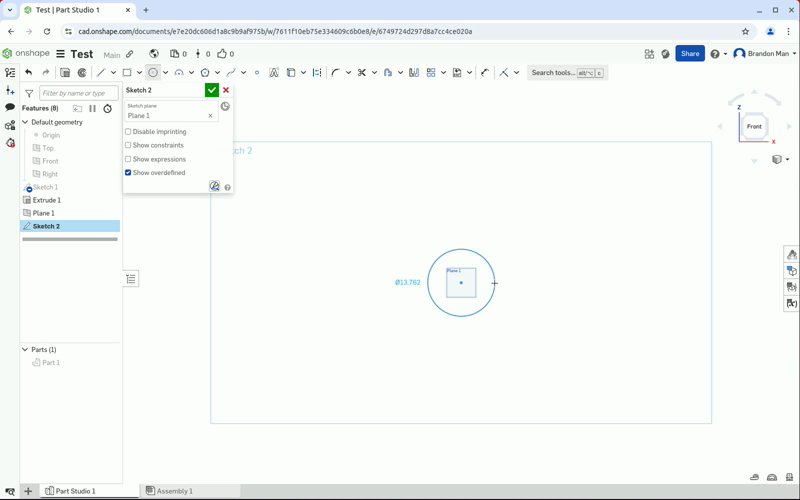
click(494, 282)
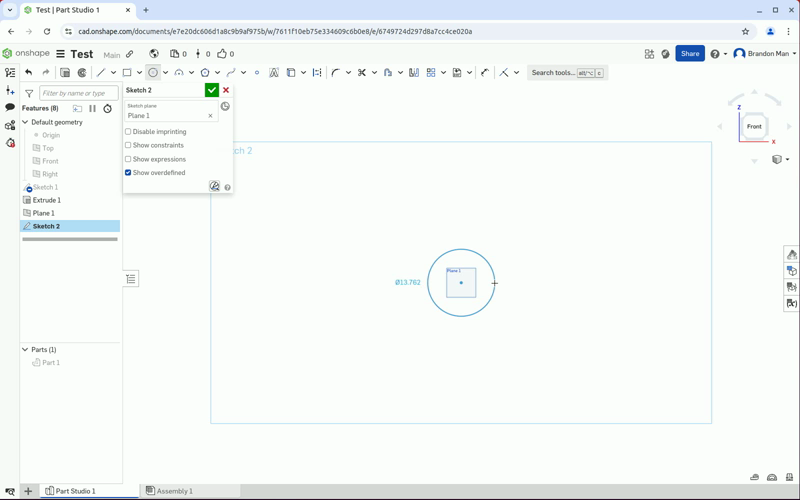
key(esc)
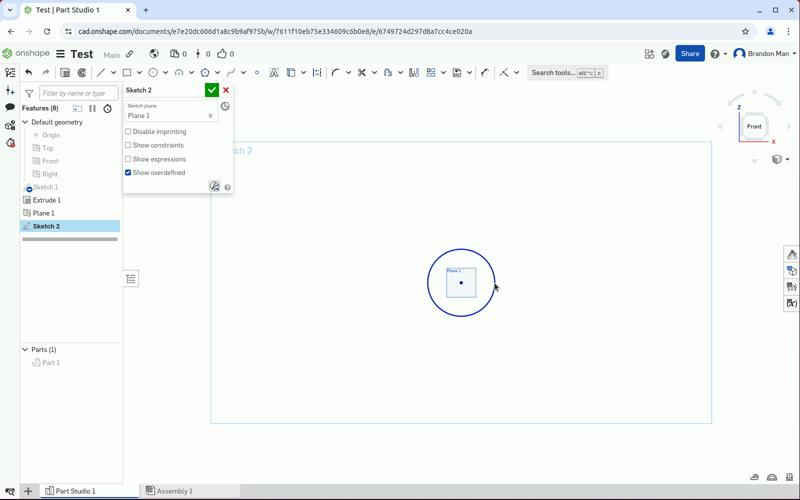
key(c)
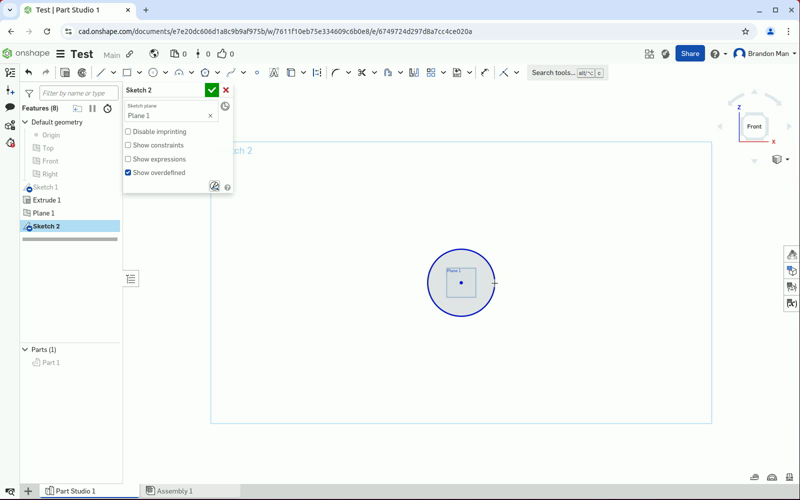
key_down(shift)
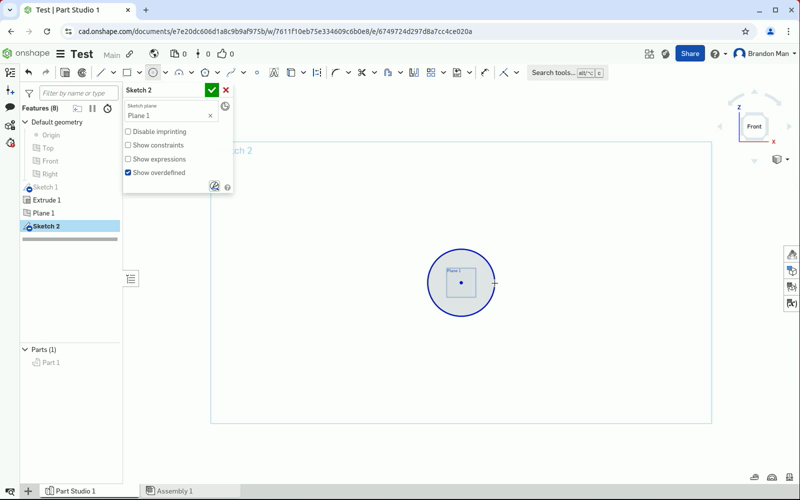
mouse_move(461, 282)
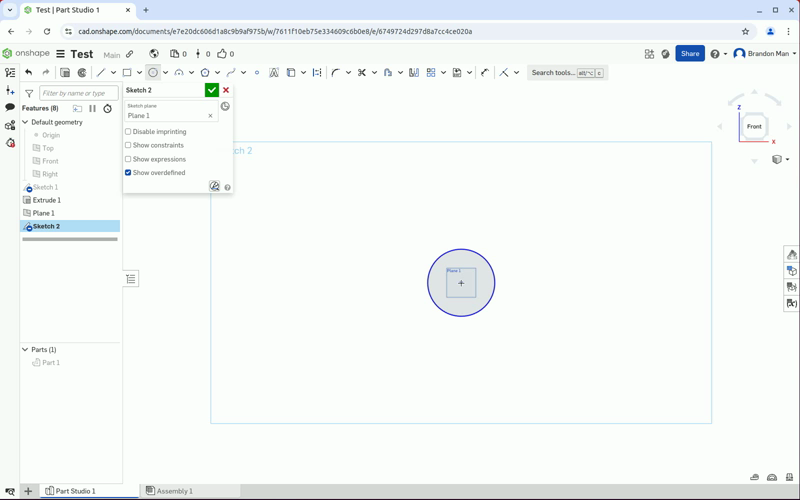
click(461, 282)
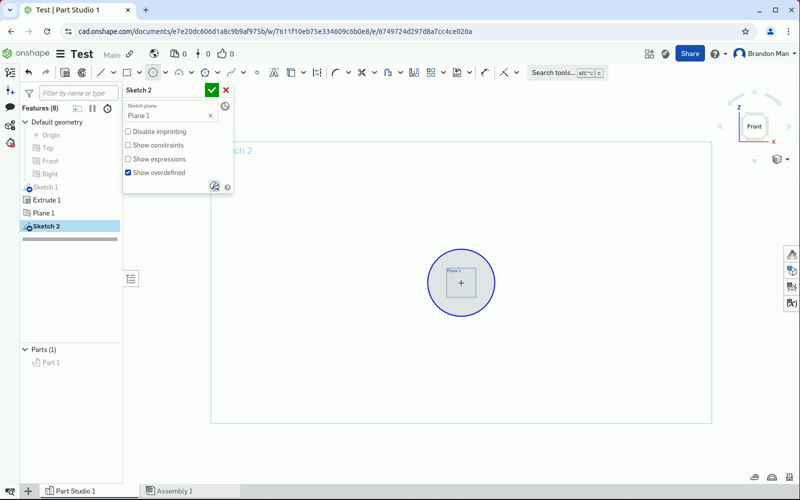
key_up(shift)
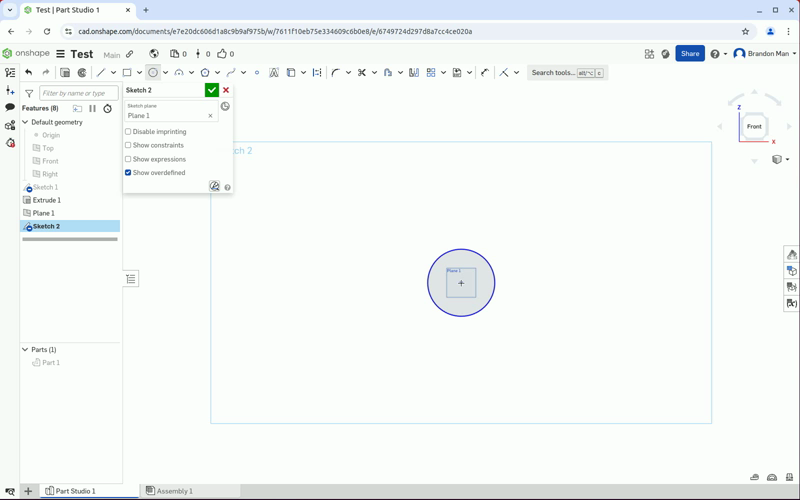
mouse_move(480, 282)
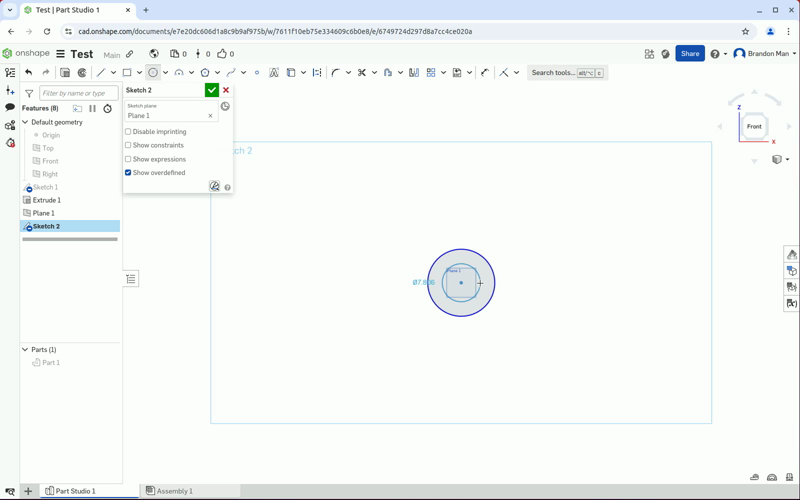
click(480, 282)
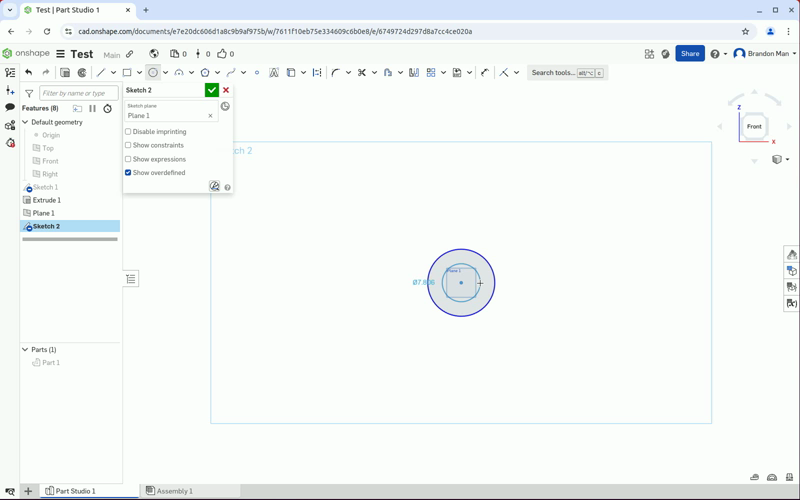
key(esc)
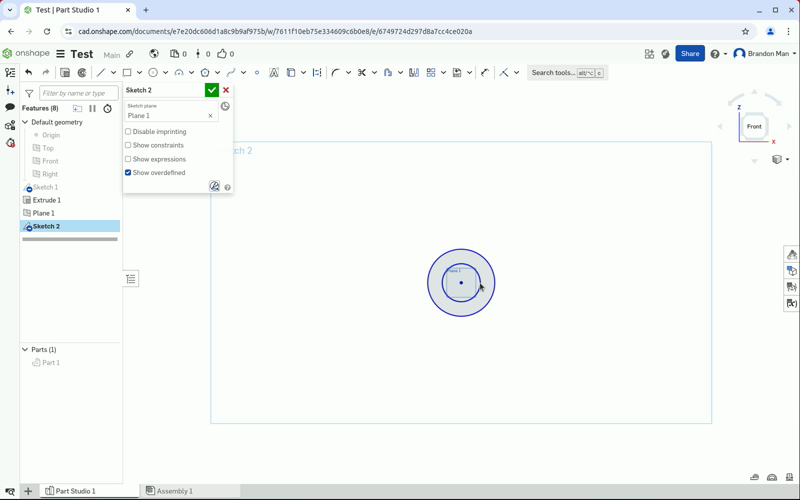
mouse_move(442, 291)
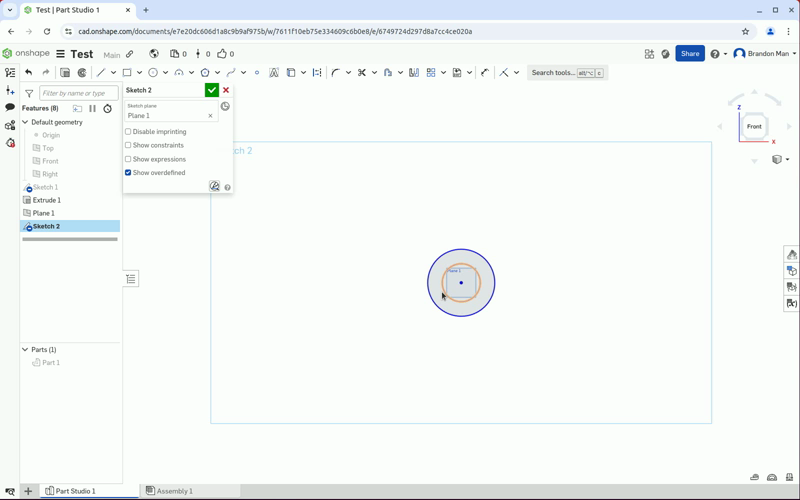
click(442, 291)
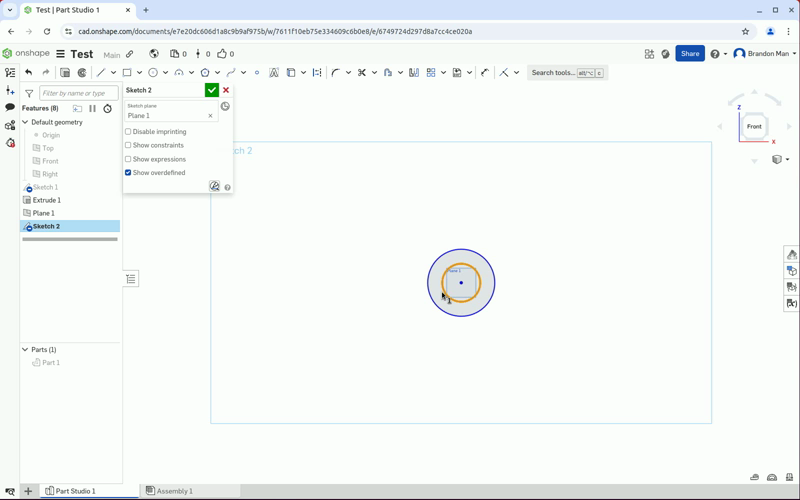
mouse_move(73, 352)
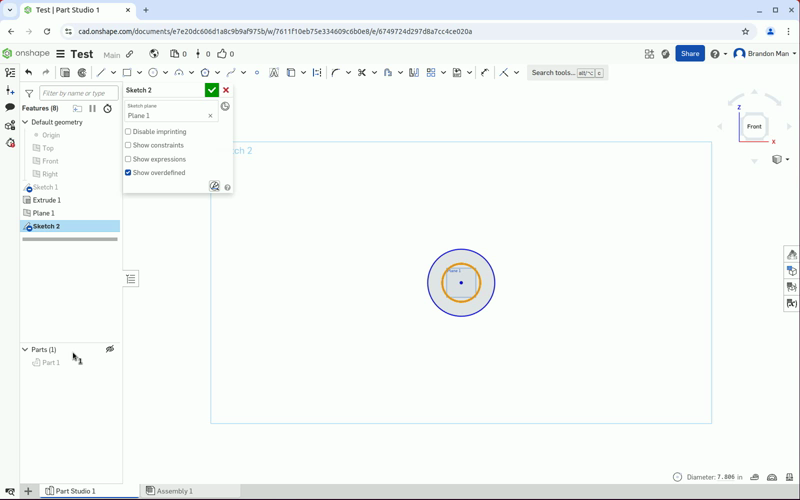
key(shift+y)
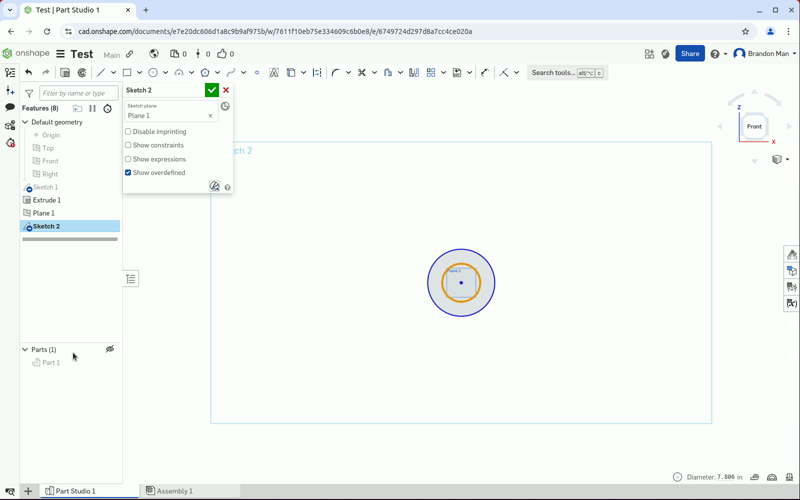
key(shift+e)
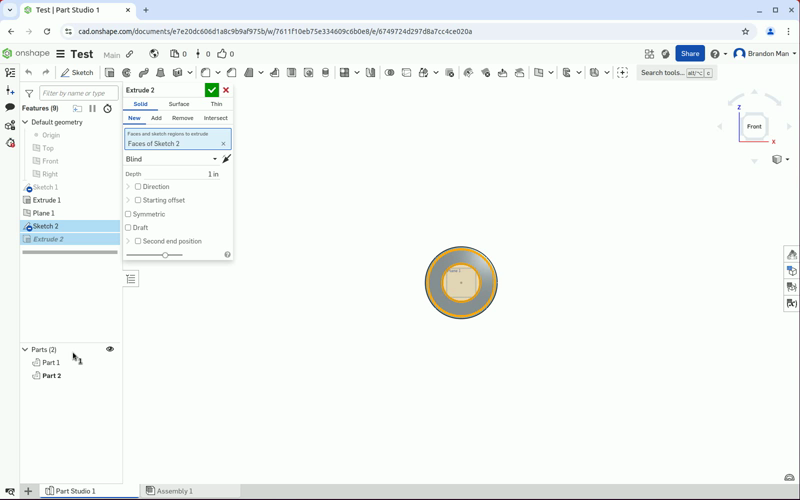
mouse_move(143, 106)
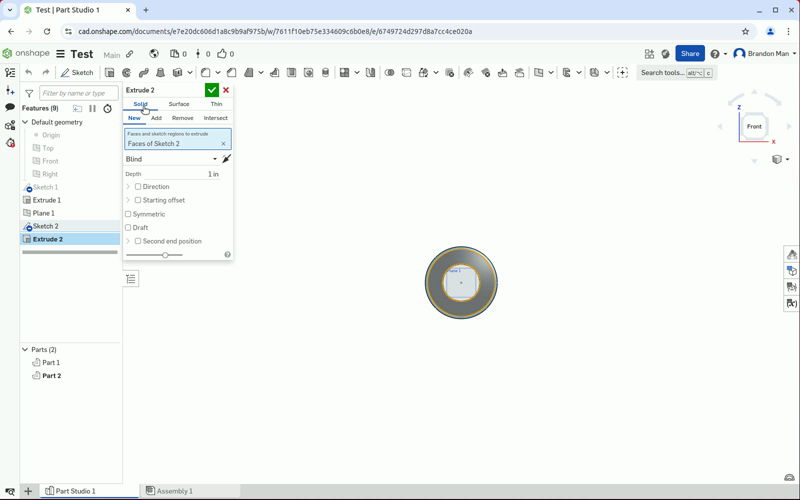
click(143, 106)
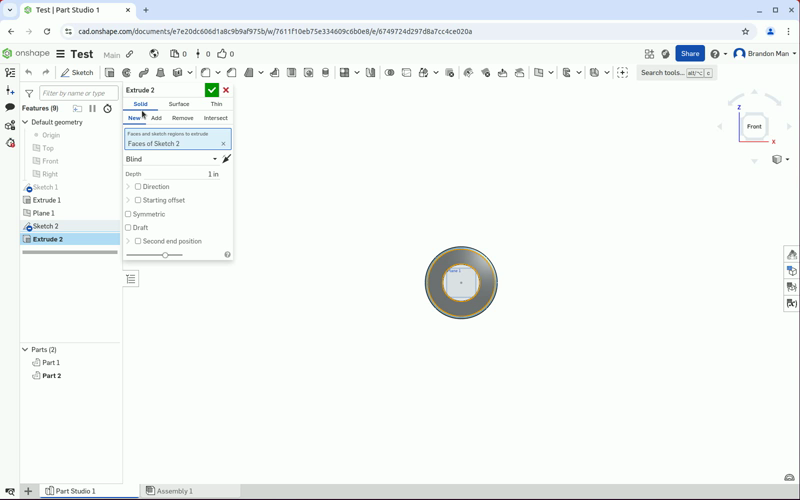
mouse_move(137, 120)
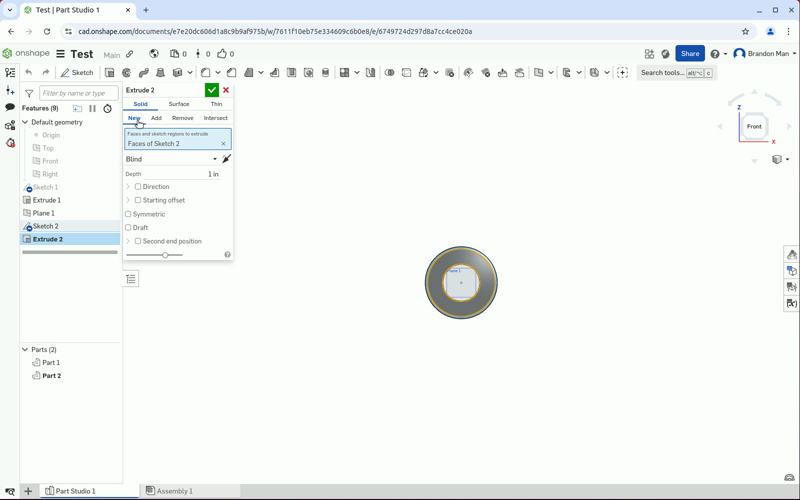
click(137, 120)
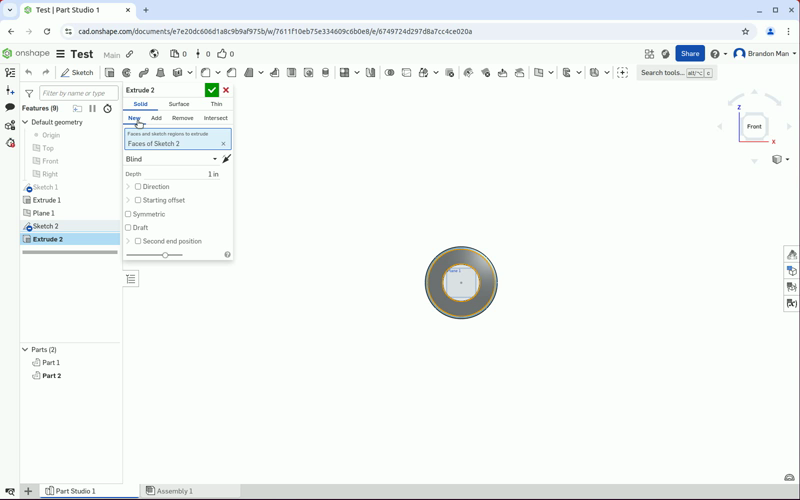
key(tab, 4)
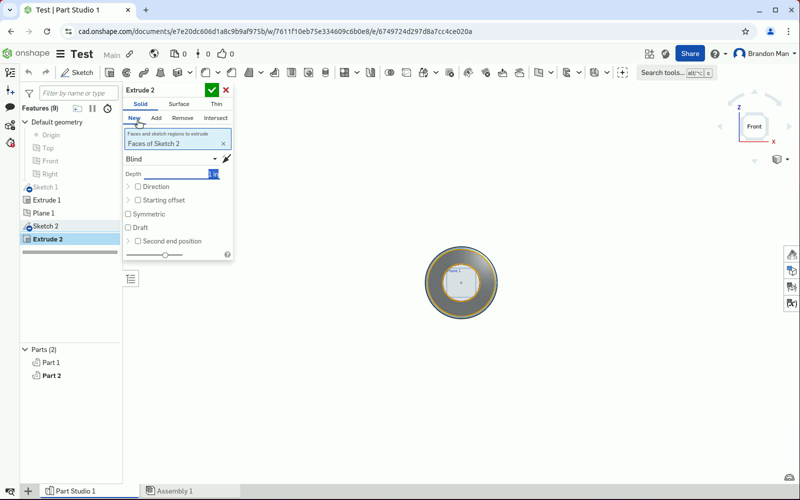
text(0.963)
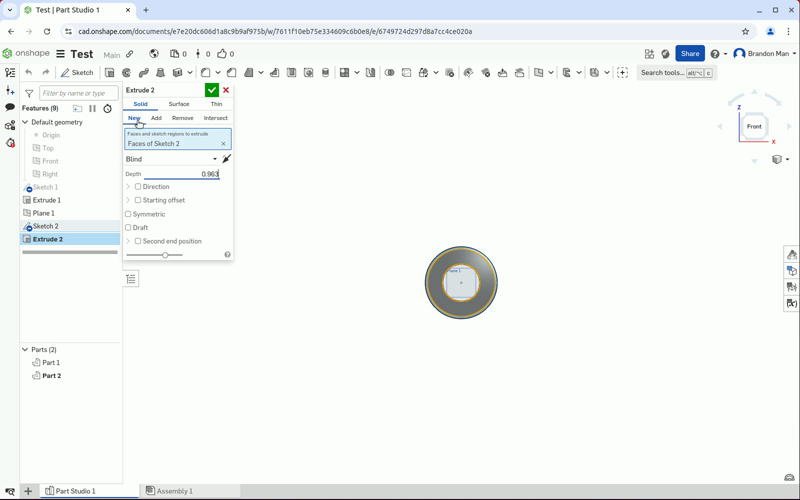
key(enter)
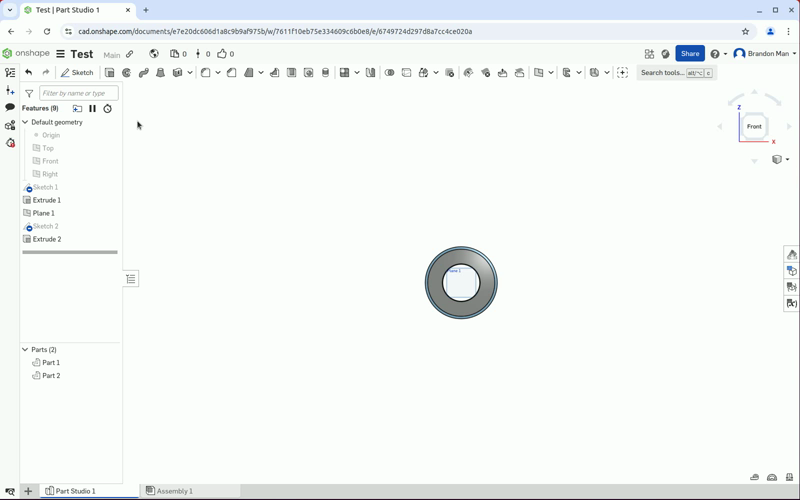
key(shift+h)
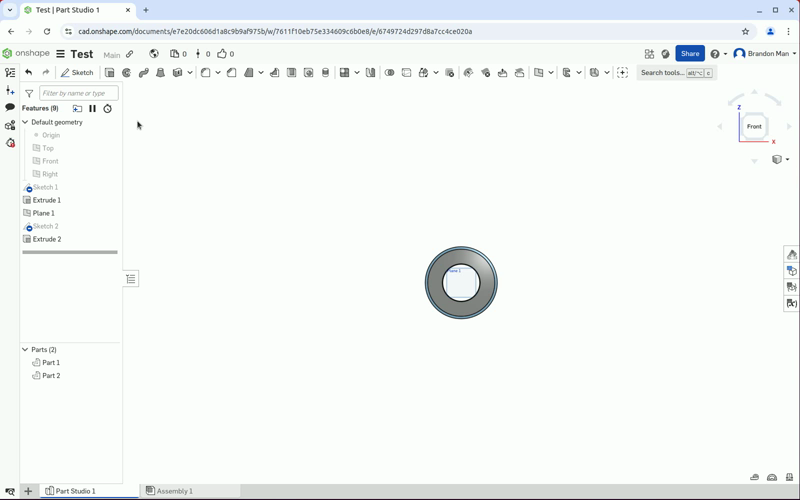
key(shift+h)
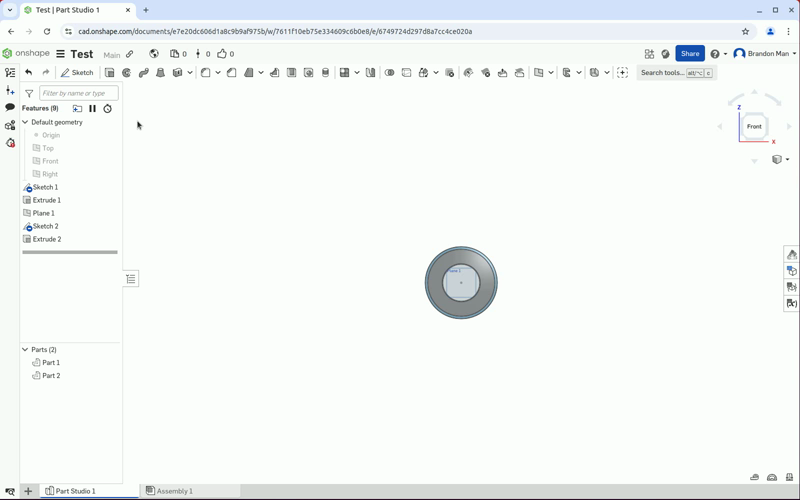
key(shift+7)
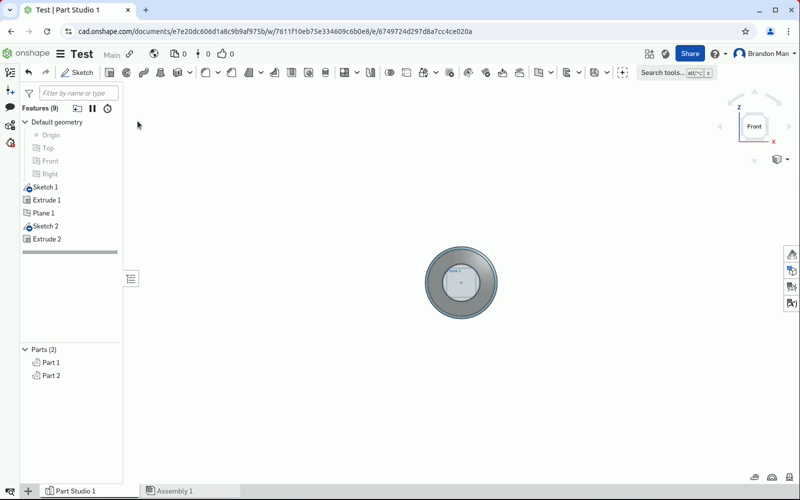
key(left, 2)
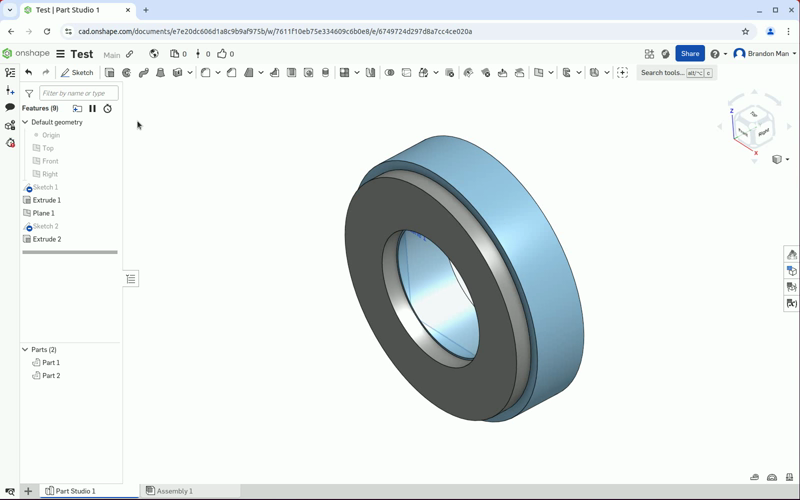
key(down, 2)
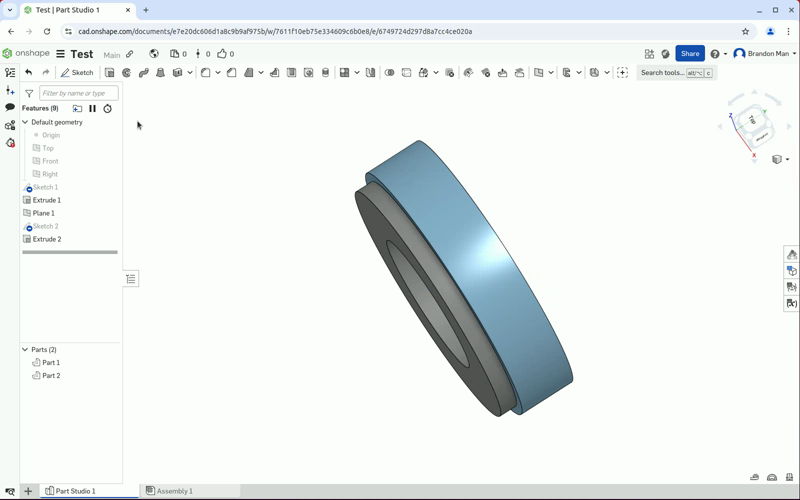
key(up, 2)
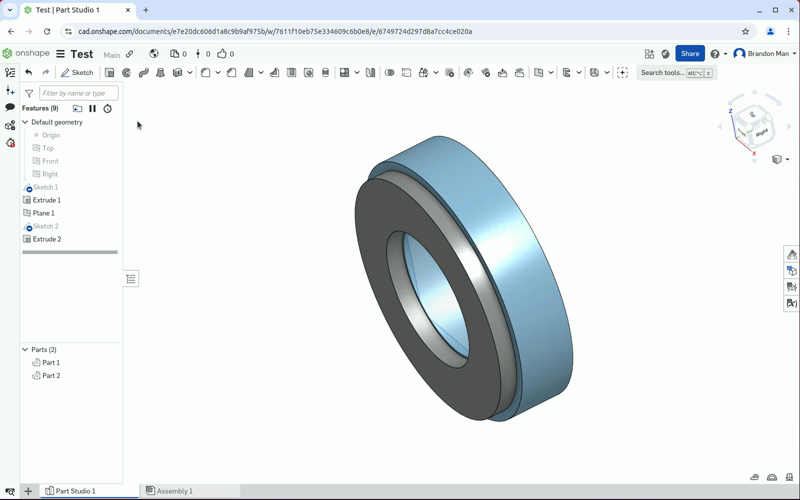
key(right, 2)
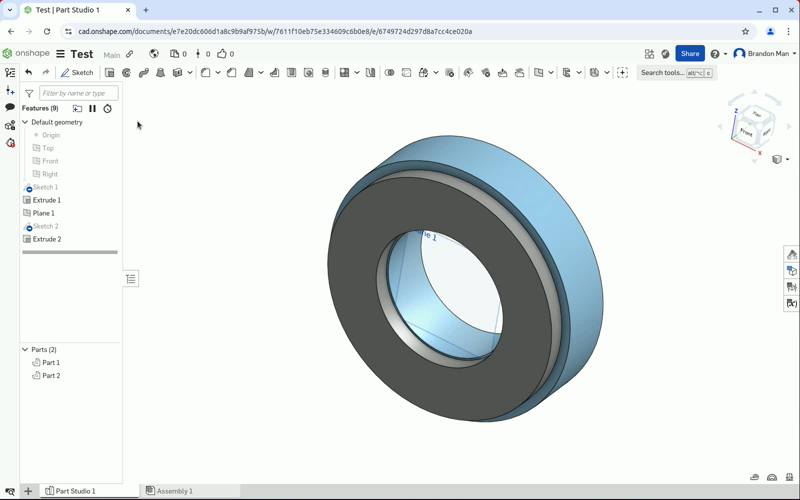
mouse_move(73, 189)
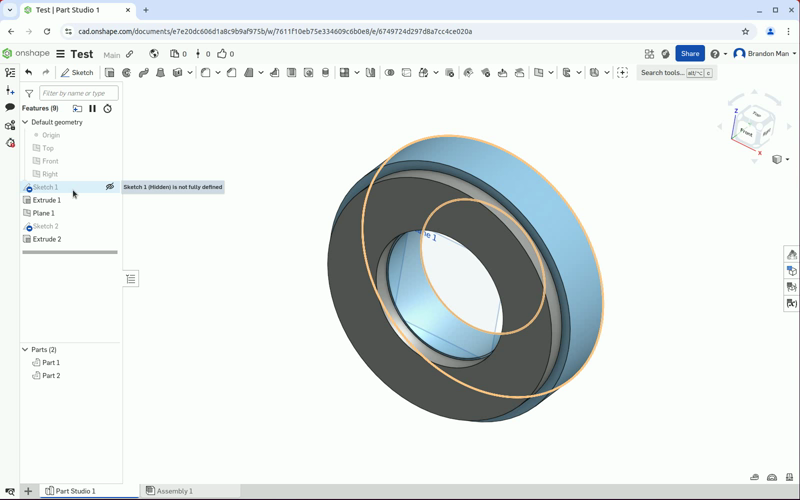
click(73, 189)